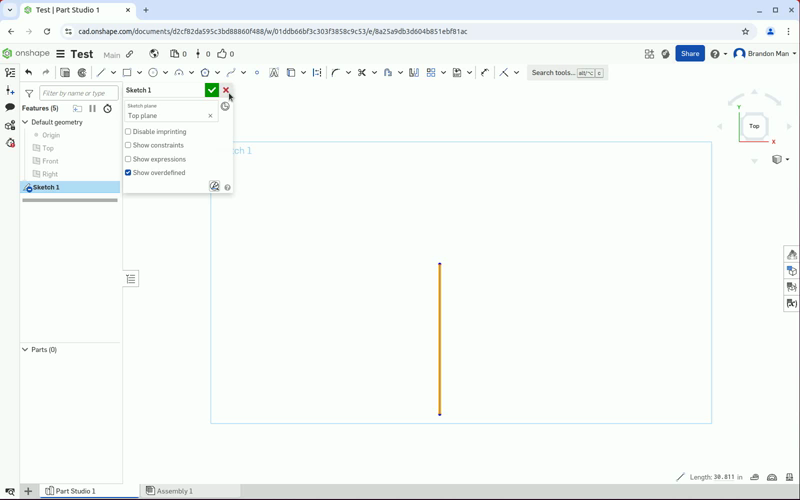
key(shift+h)
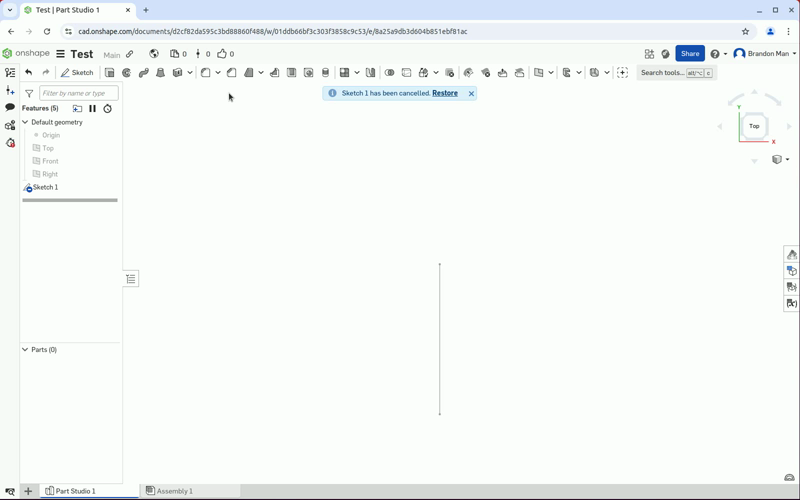
mouse_move(73, 352)
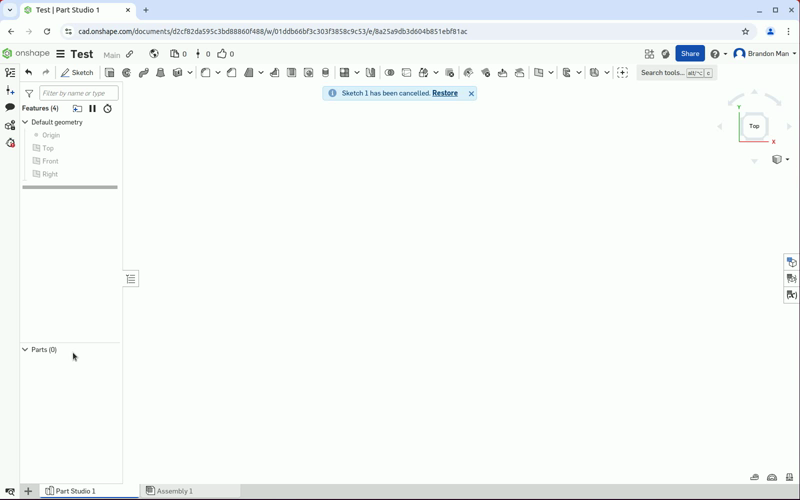
key(y)
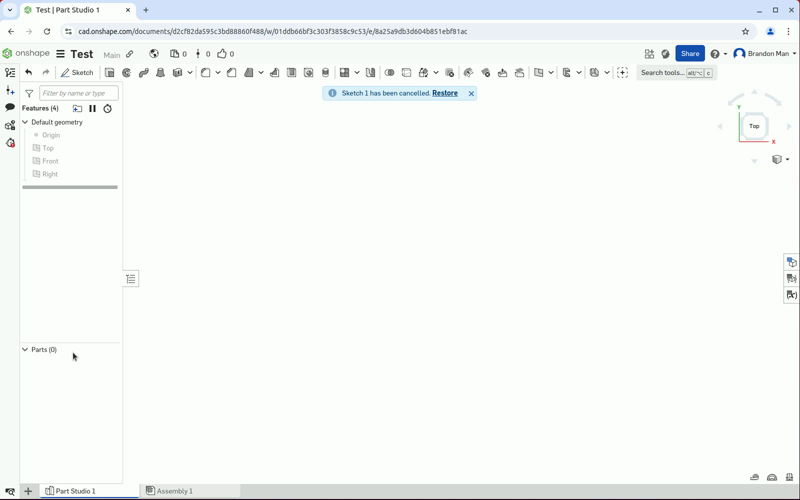
key(shift+p)
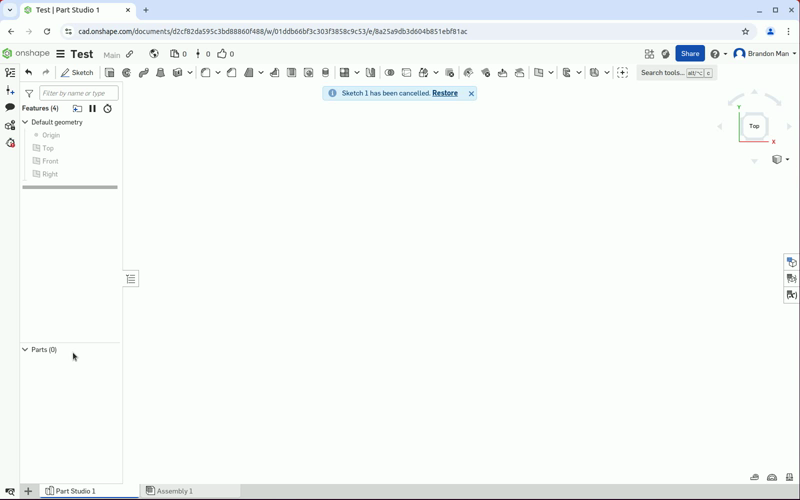
key(space)
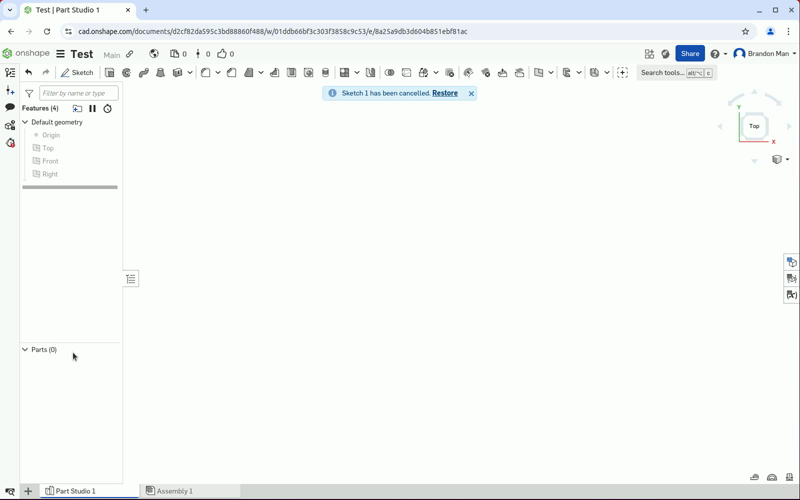
key_down(shift)
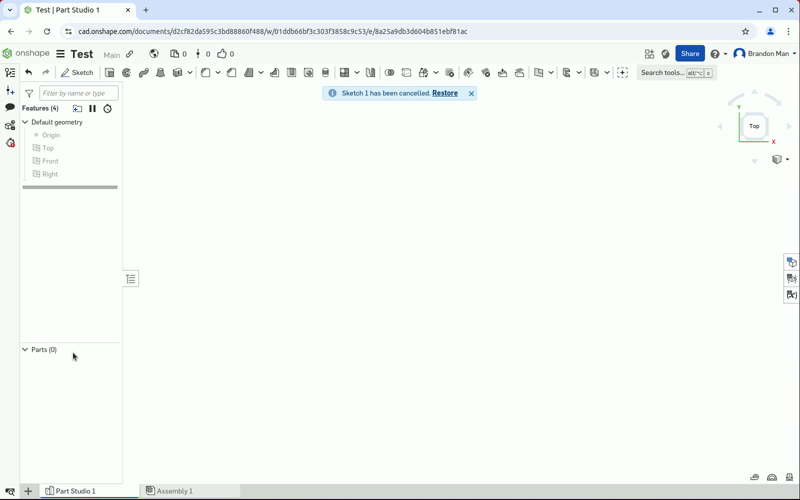
key(up)
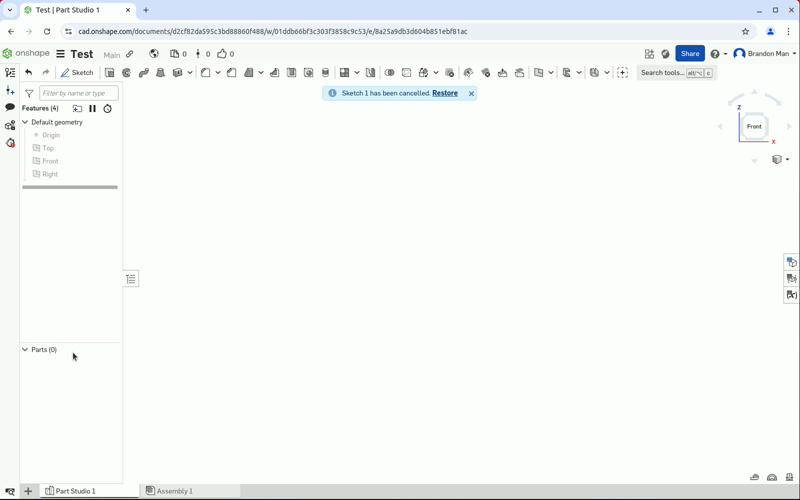
key_up(shift)
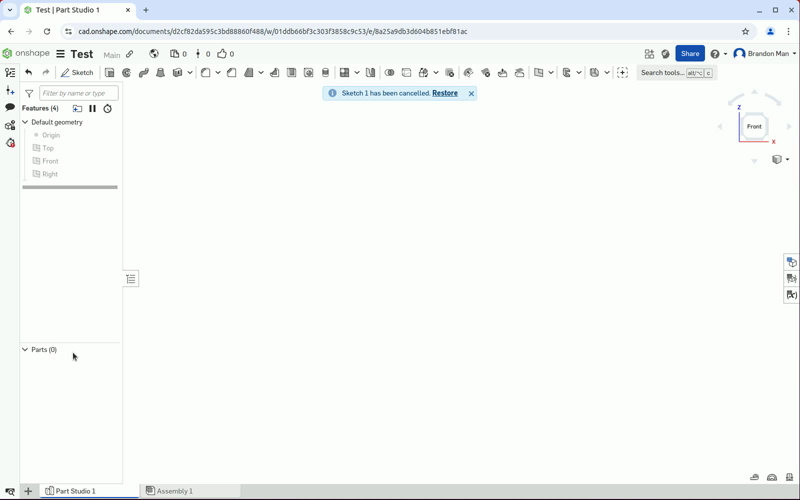
mouse_move(73, 352)
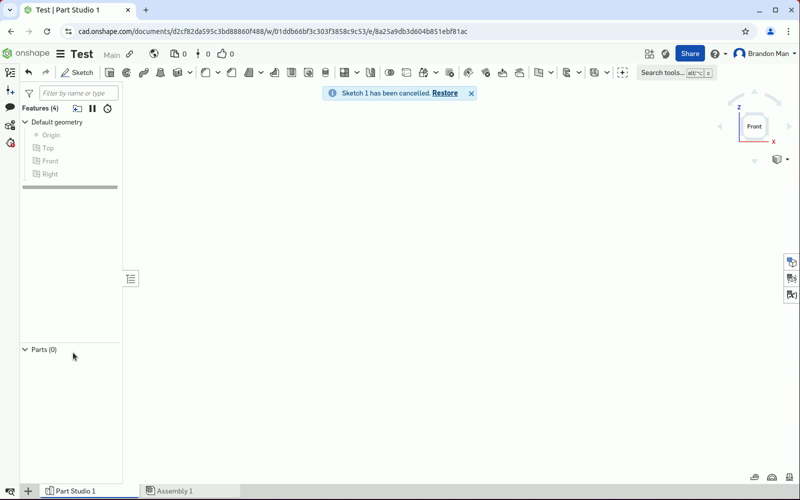
key(shift+y)
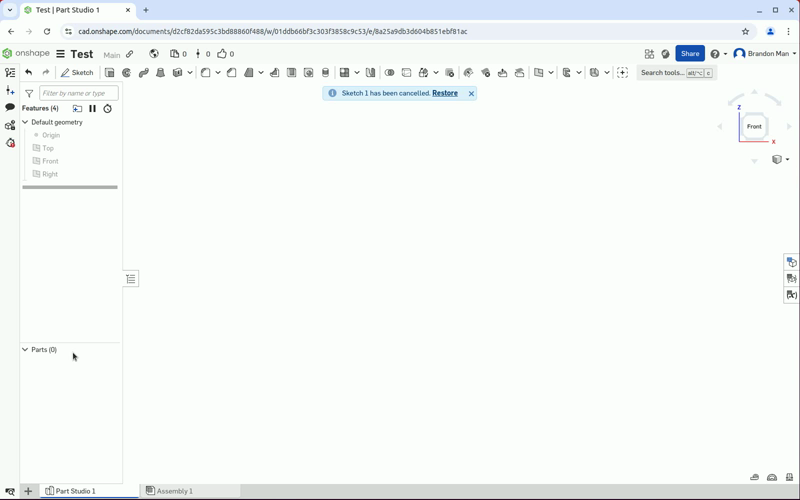
key(shift+s)
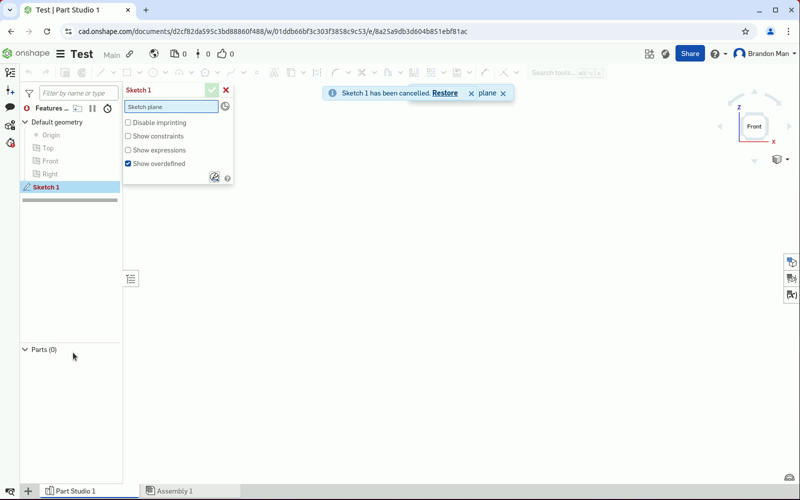
mouse_move(73, 163)
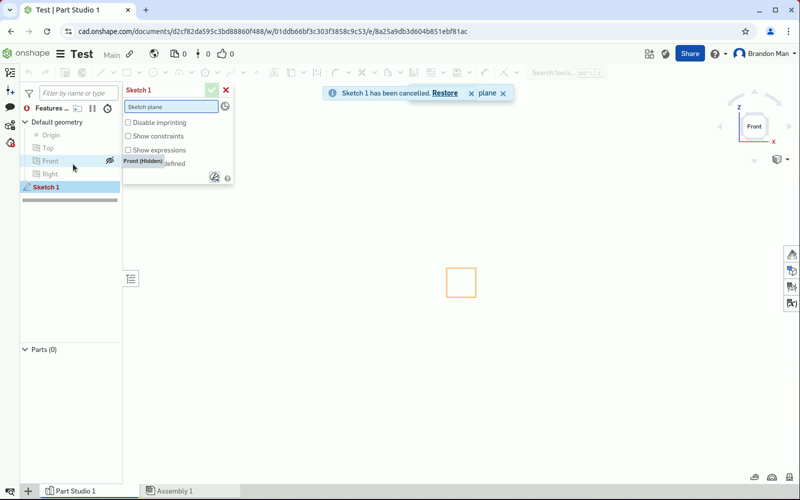
click(73, 163)
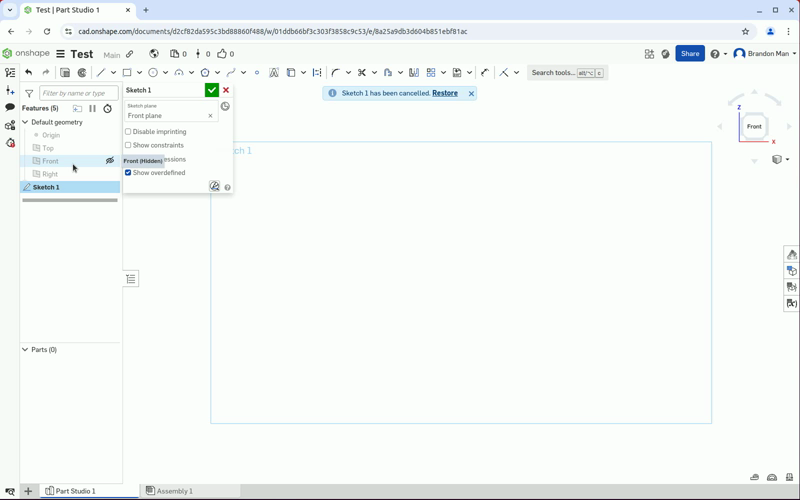
mouse_move(73, 352)
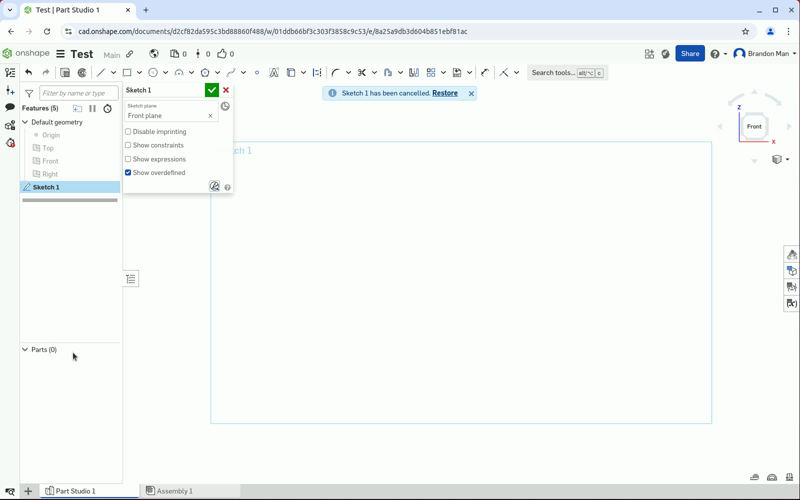
key(y)
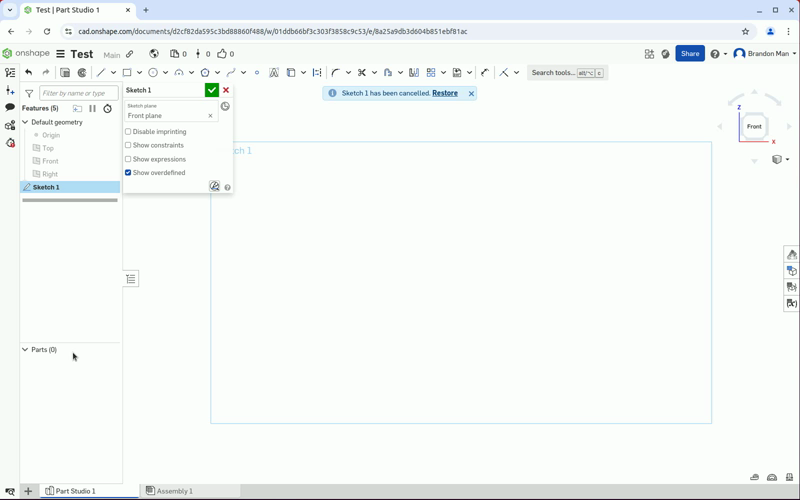
key(l)
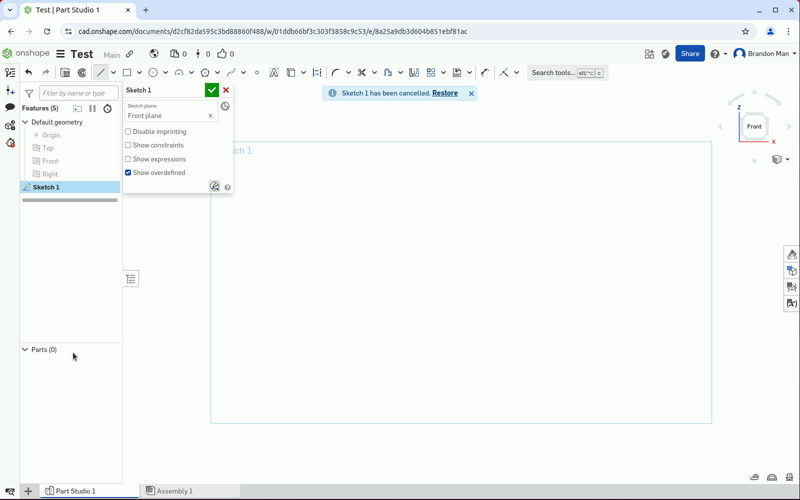
key_down(shift)
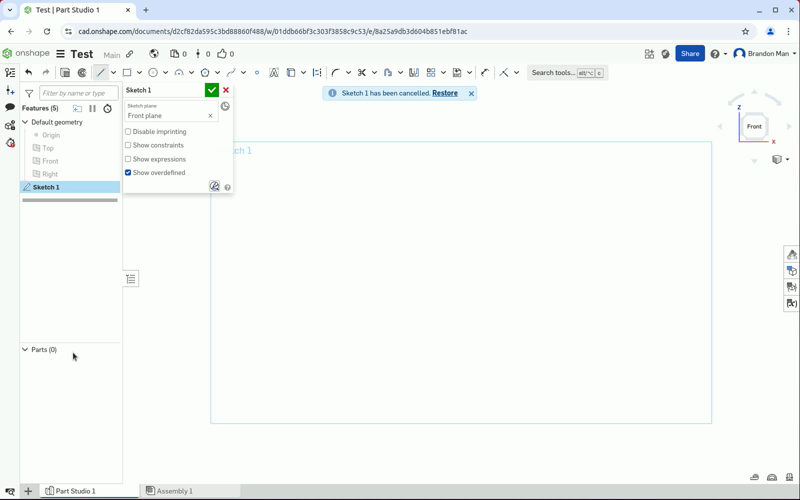
mouse_move(432, 282)
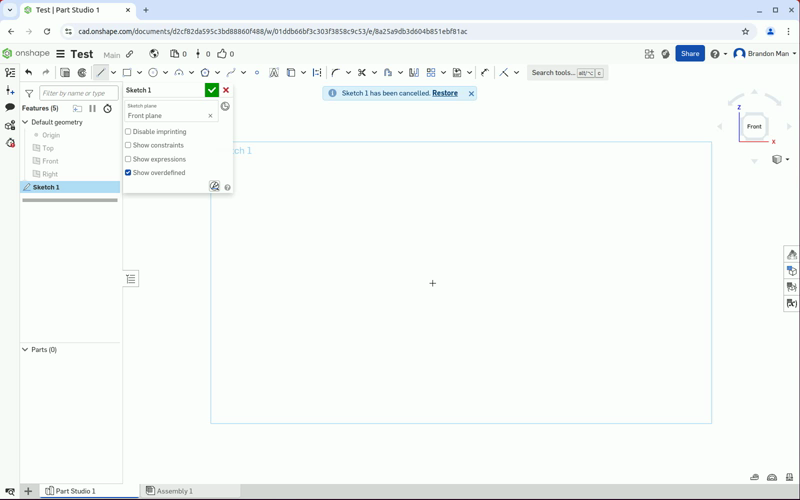
click(432, 282)
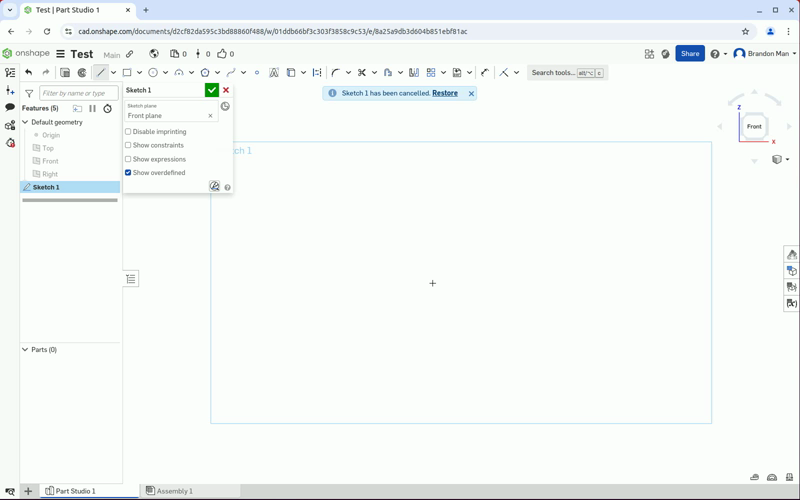
key_up(shift)
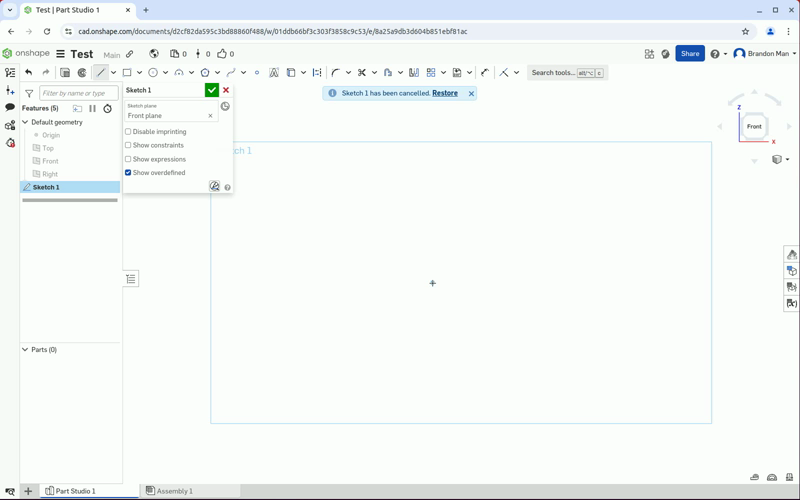
key_down(shift)
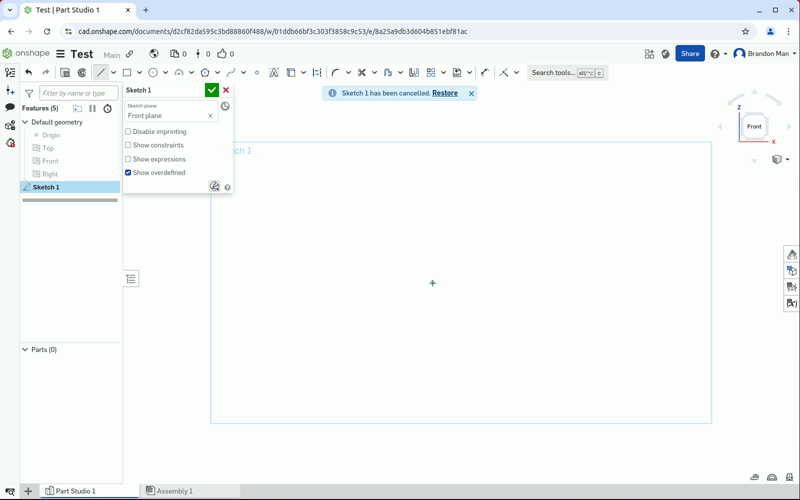
mouse_move(462, 282)
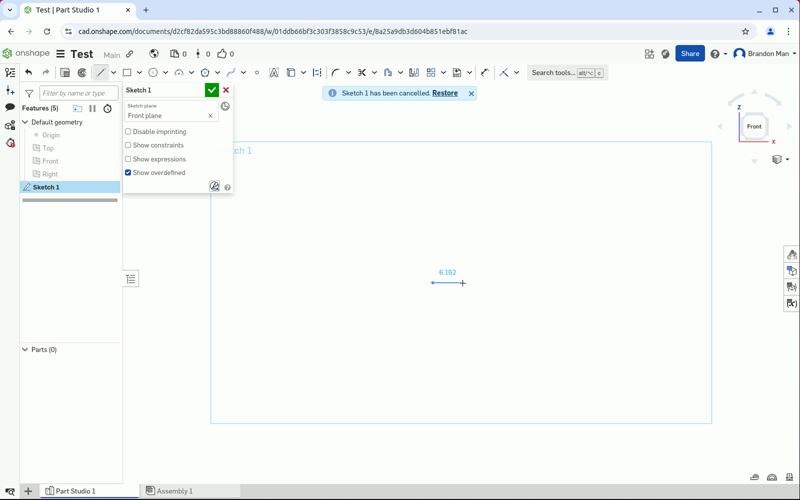
mouse_move(489, 282)
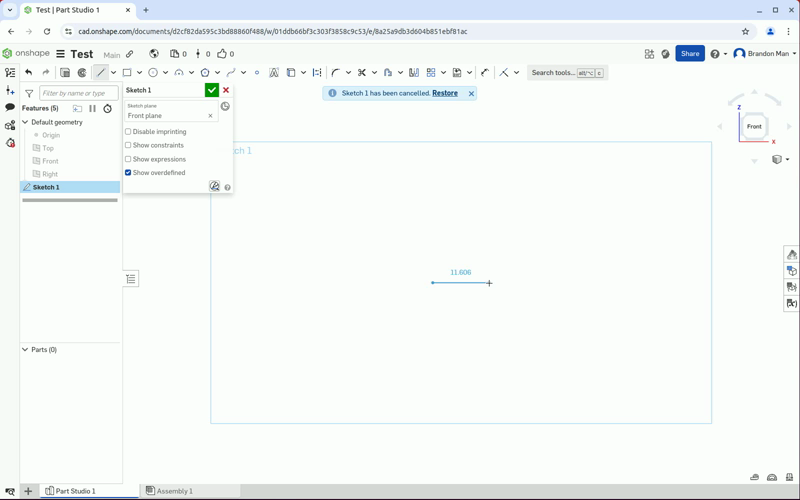
click(489, 282)
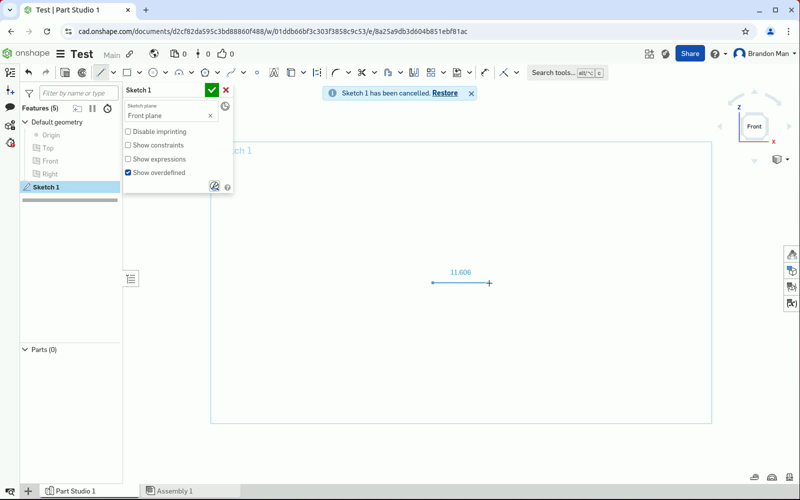
key_up(shift)
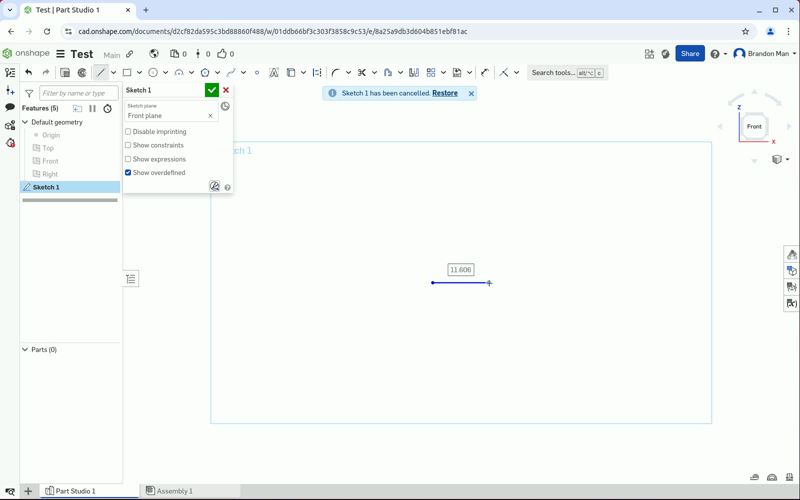
key_down(shift)
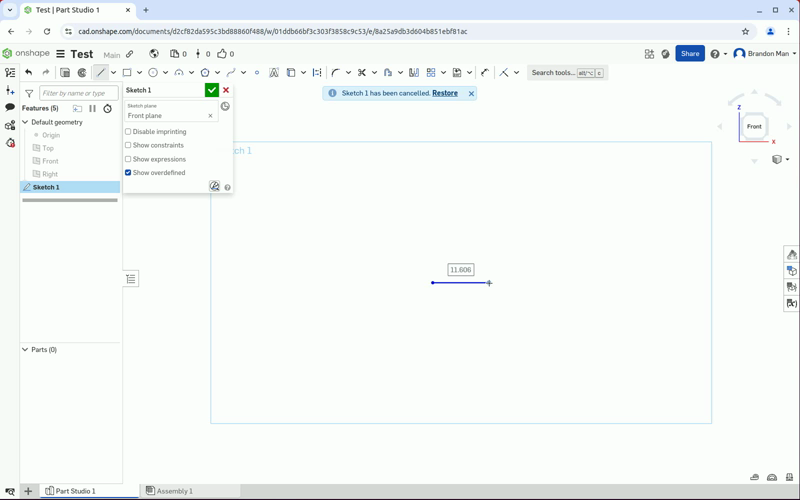
mouse_move(489, 170)
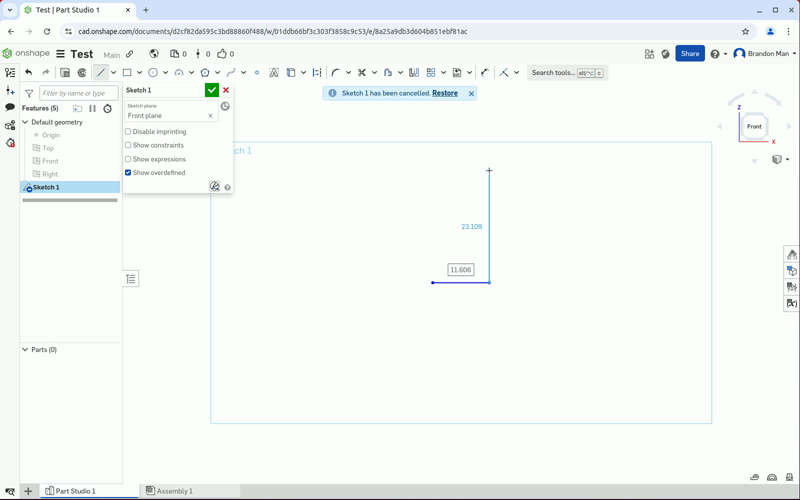
click(489, 170)
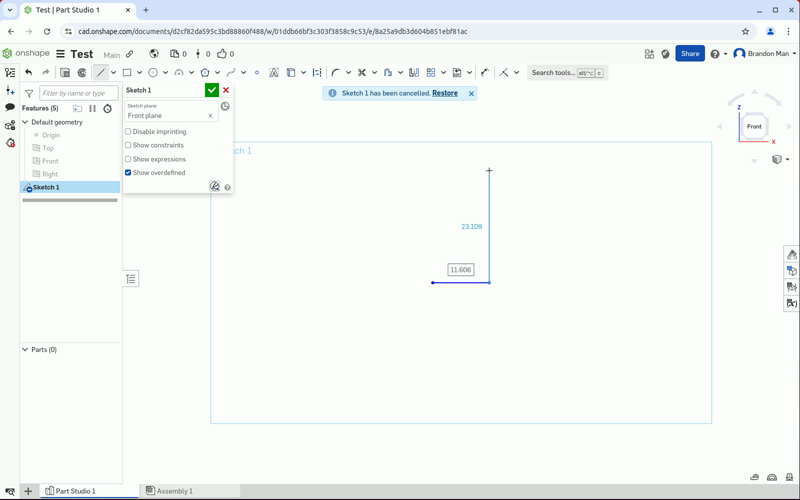
key_up(shift)
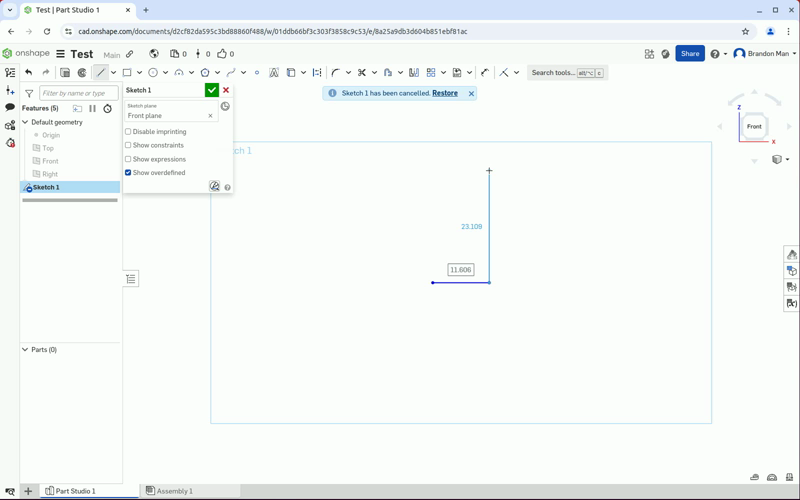
key_down(shift)
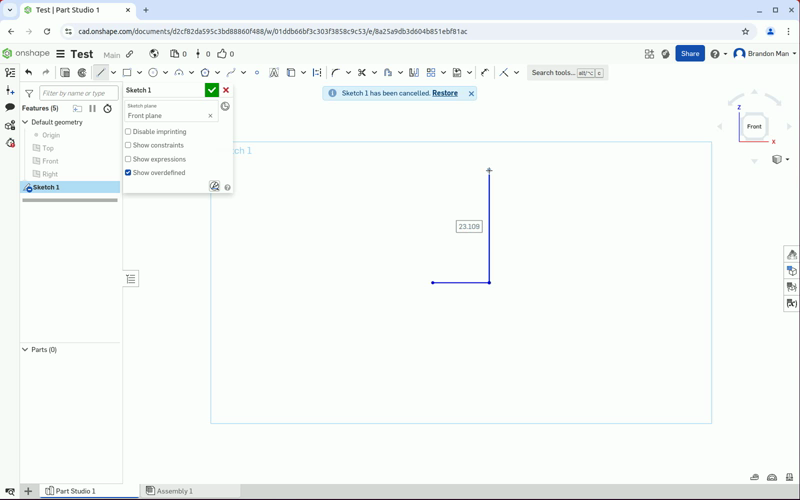
mouse_move(519, 170)
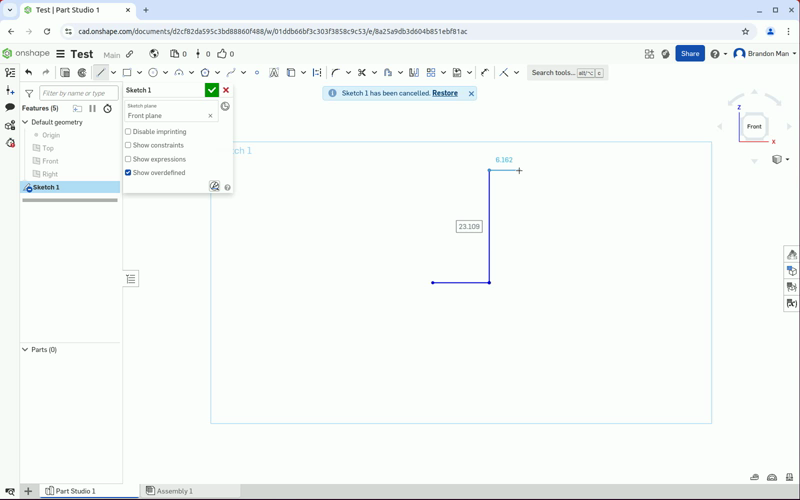
mouse_move(432, 170)
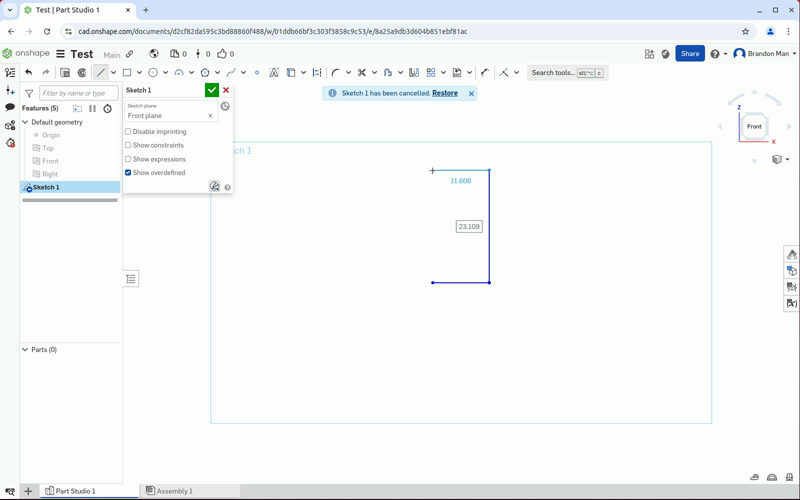
click(432, 170)
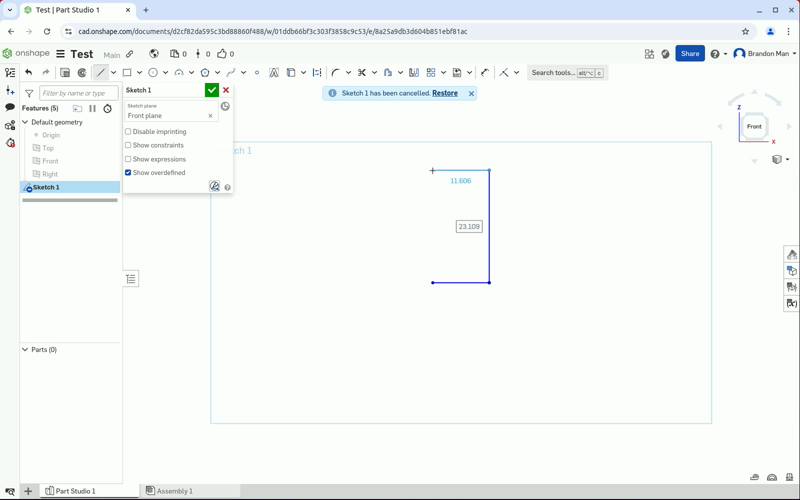
key_up(shift)
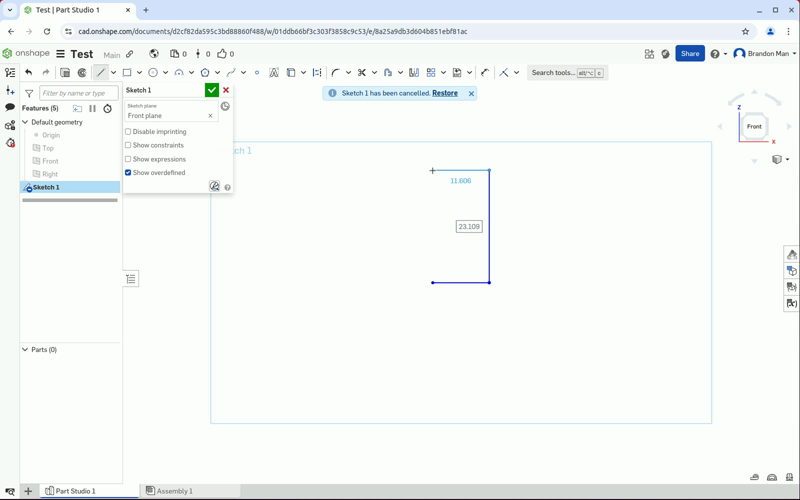
key_down(shift)
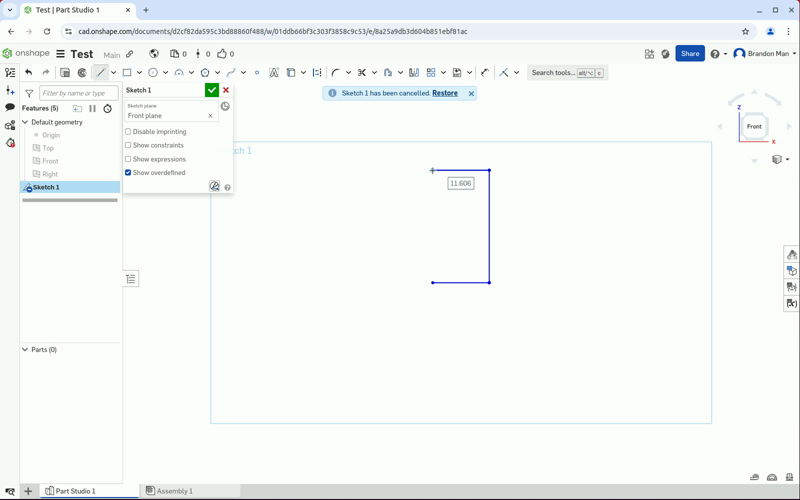
mouse_move(432, 282)
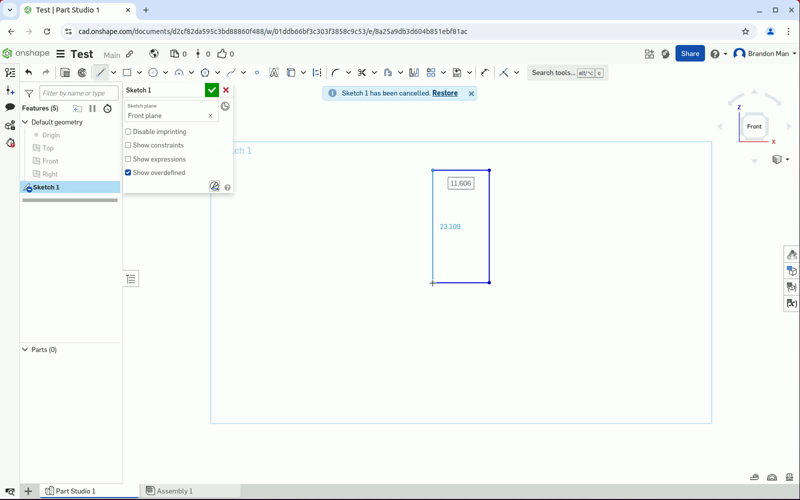
key_up(shift)
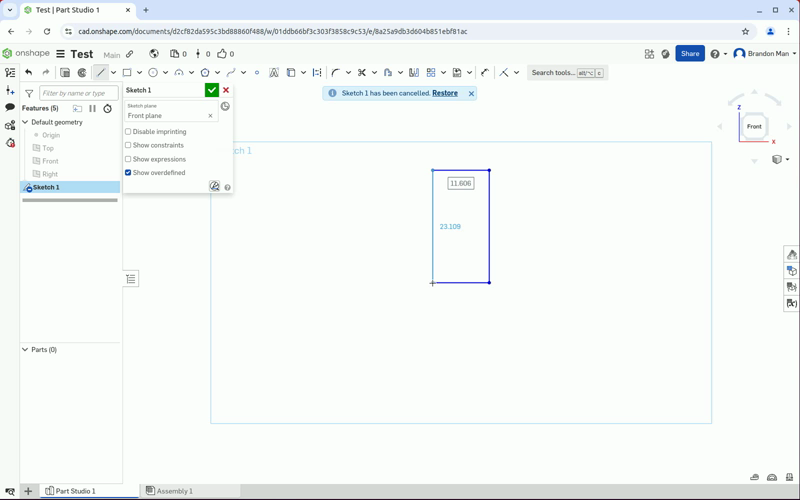
click(432, 282)
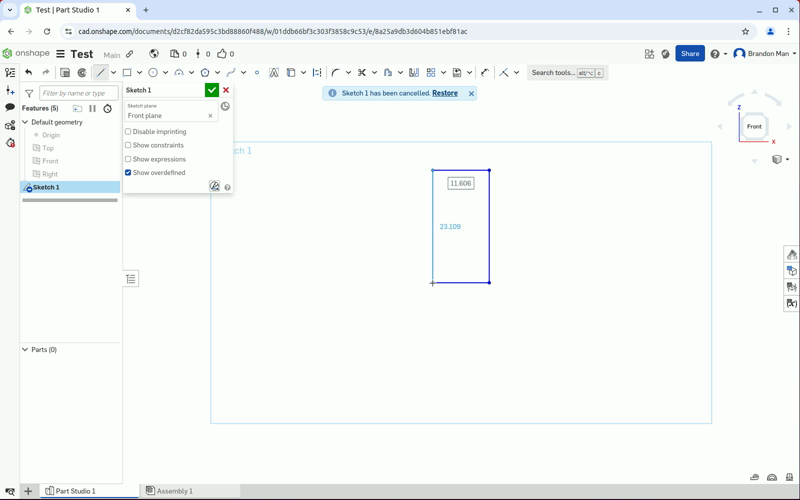
key(esc)
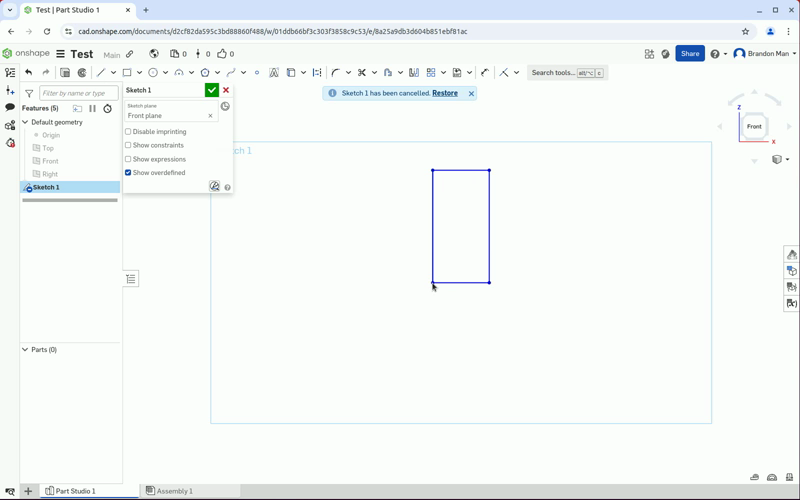
mouse_move(483, 207)
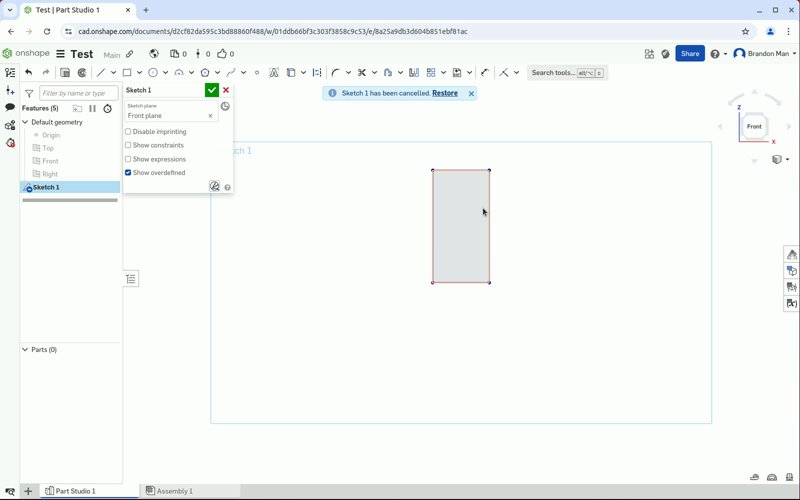
click(483, 207)
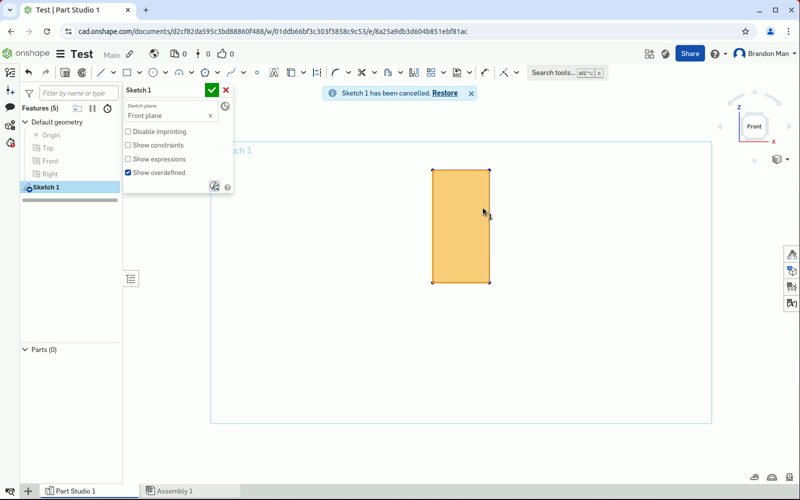
mouse_move(73, 352)
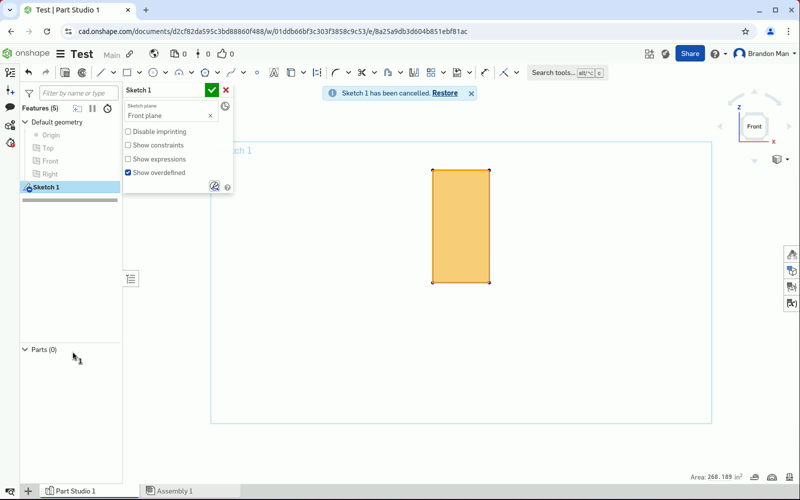
key(shift+y)
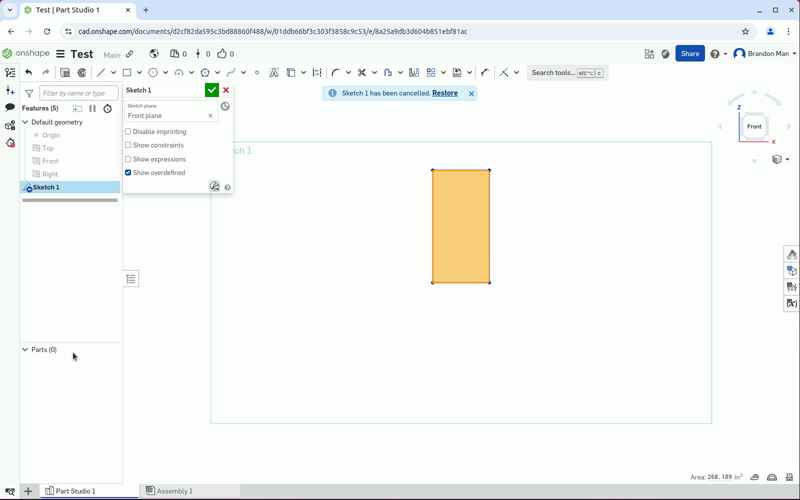
key(shift+e)
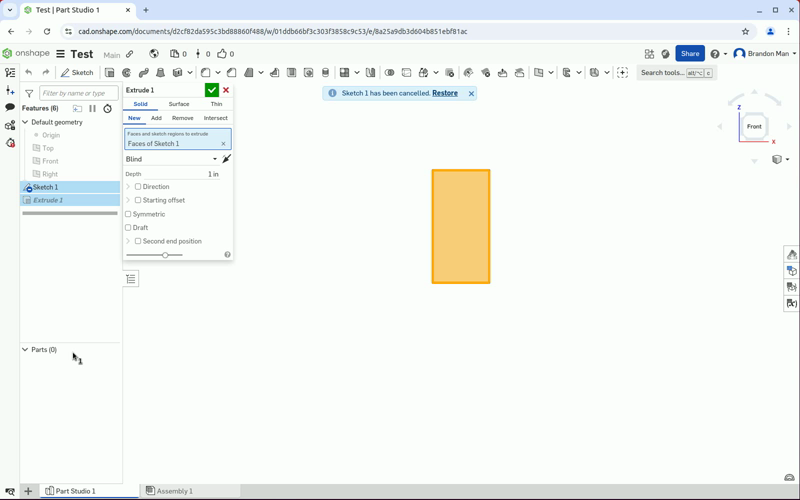
mouse_move(143, 106)
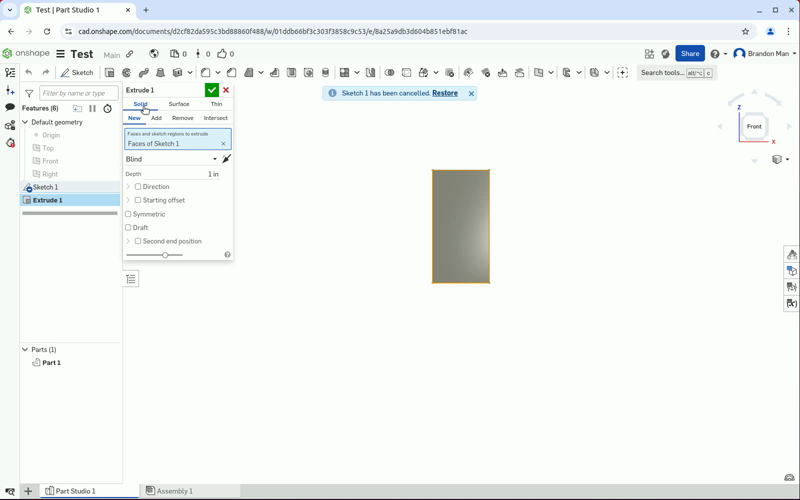
click(143, 106)
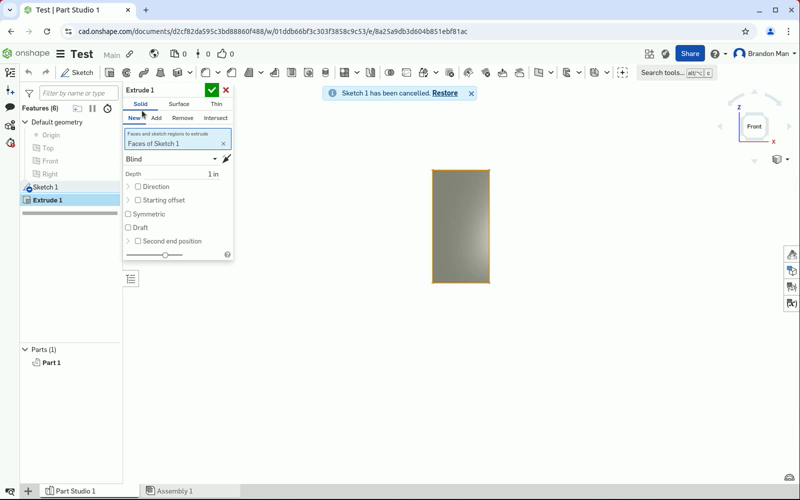
mouse_move(137, 120)
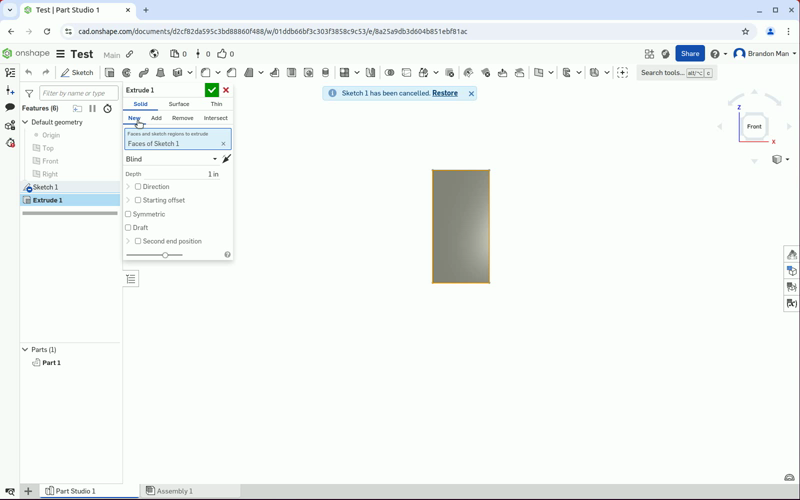
click(137, 120)
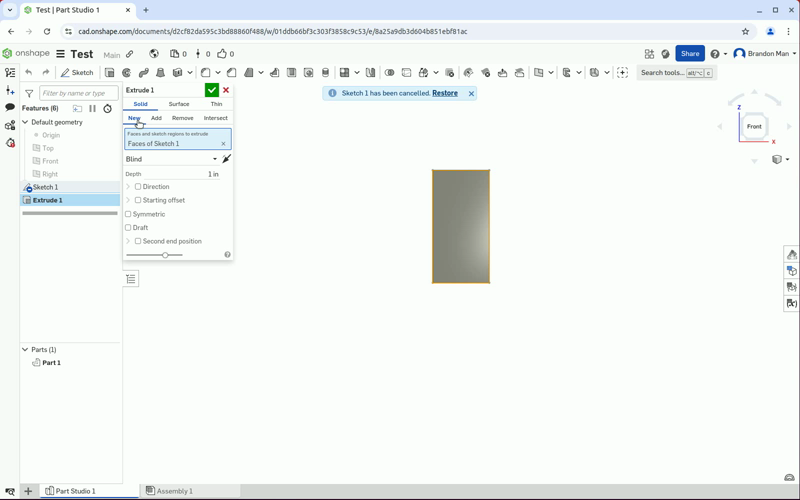
key(tab, 4)
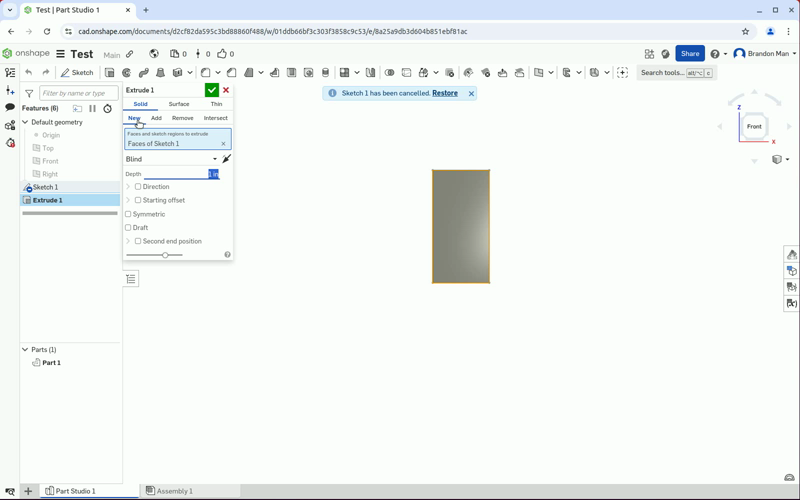
text(21.664)
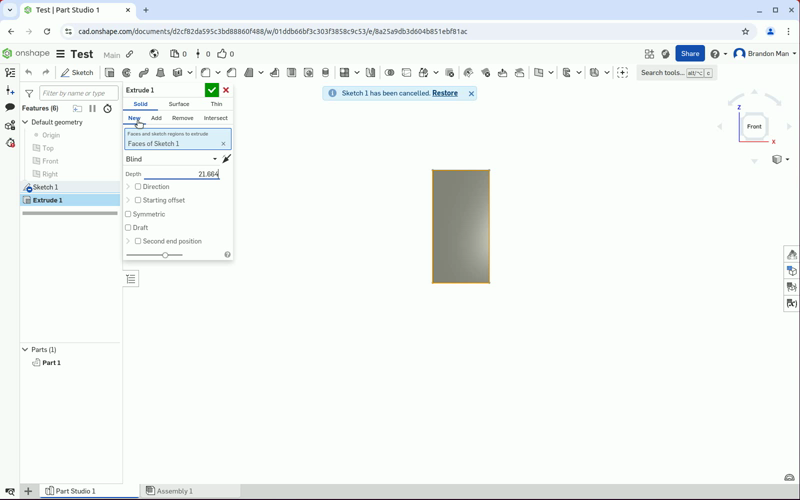
key(tab, 3)
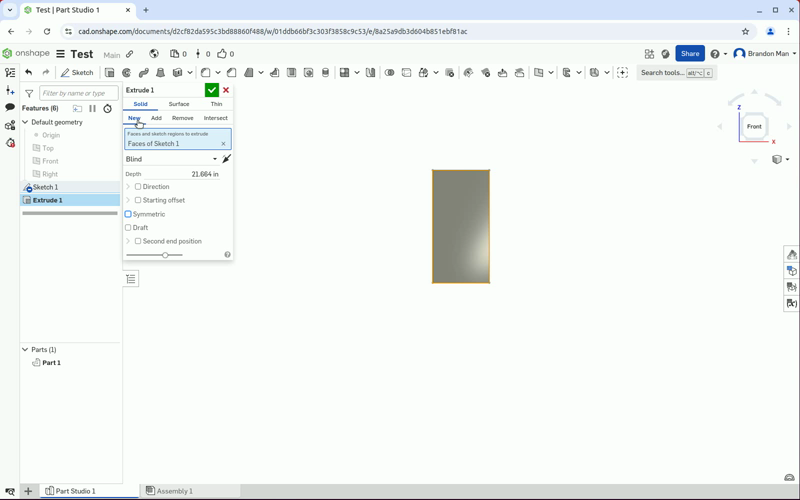
key(space)
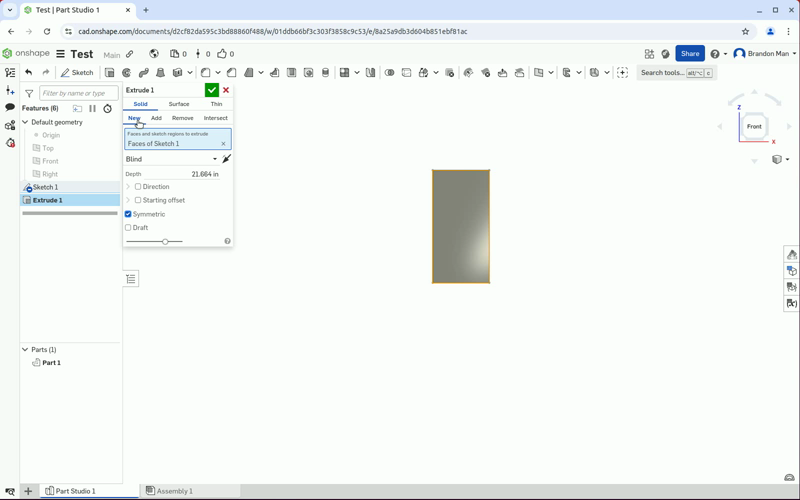
key(enter)
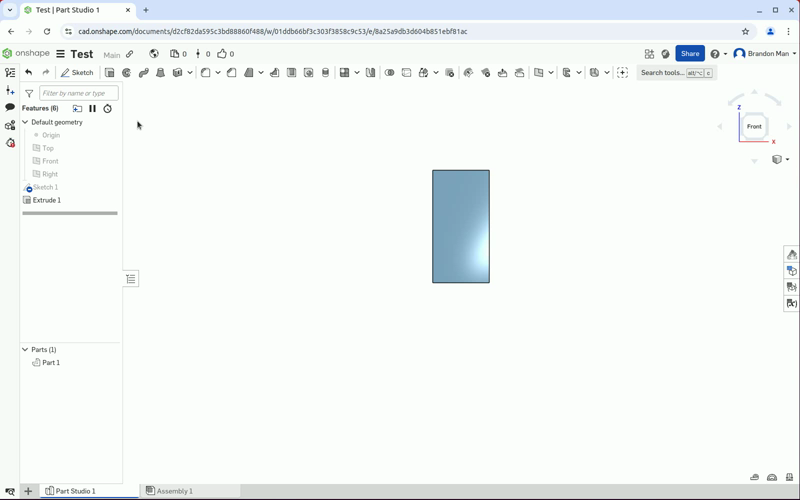
key(shift+h)
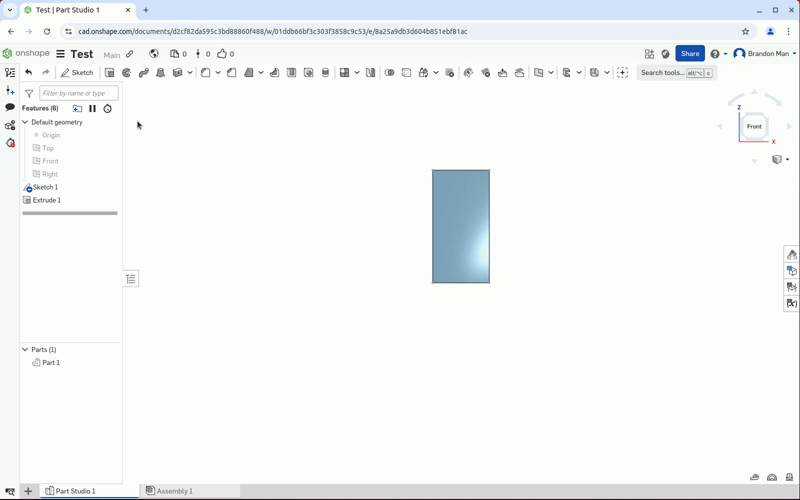
key(shift+h)
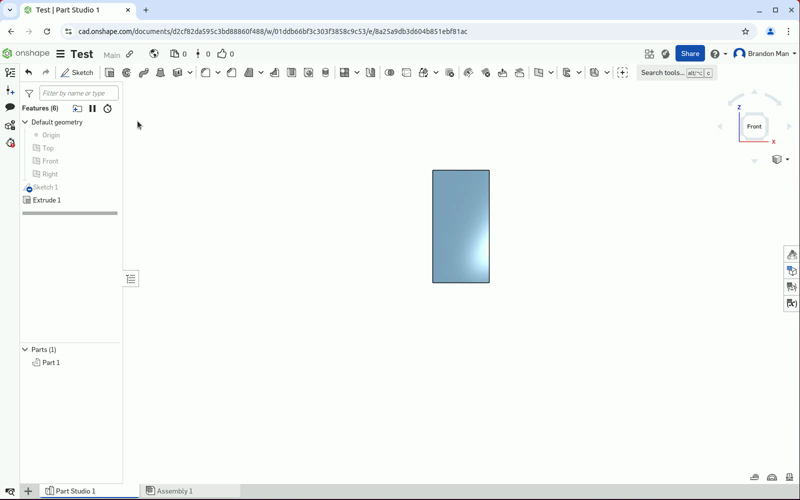
mouse_move(73, 189)
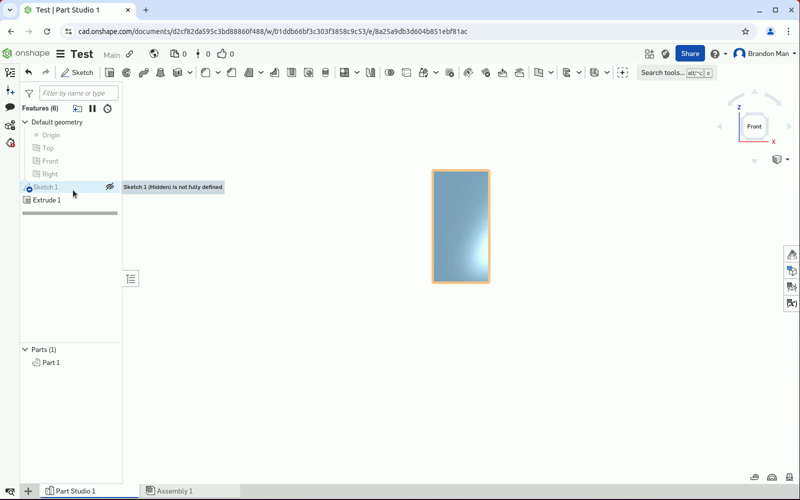
click(73, 189)
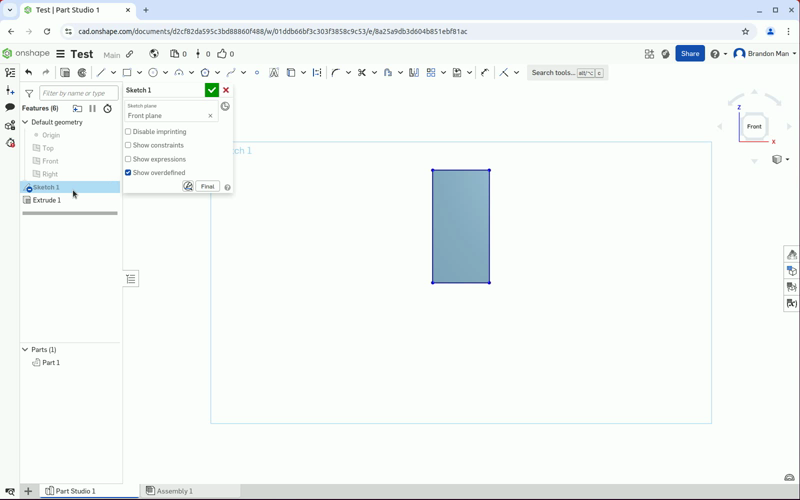
mouse_move(229, 92)
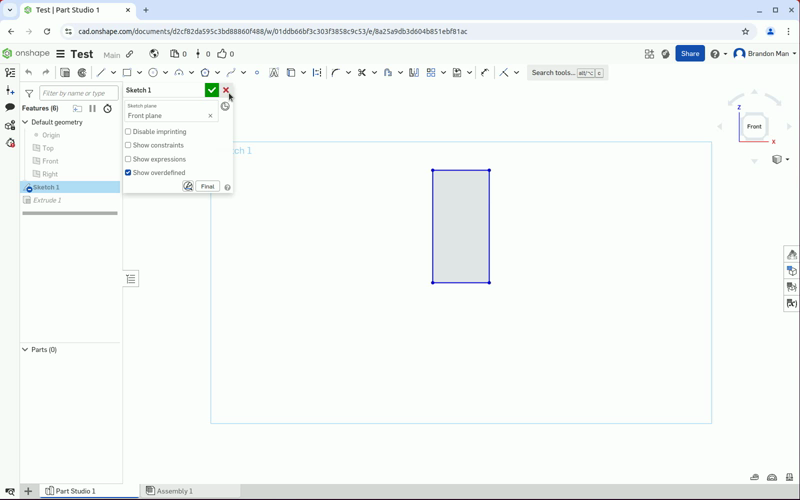
click(229, 92)
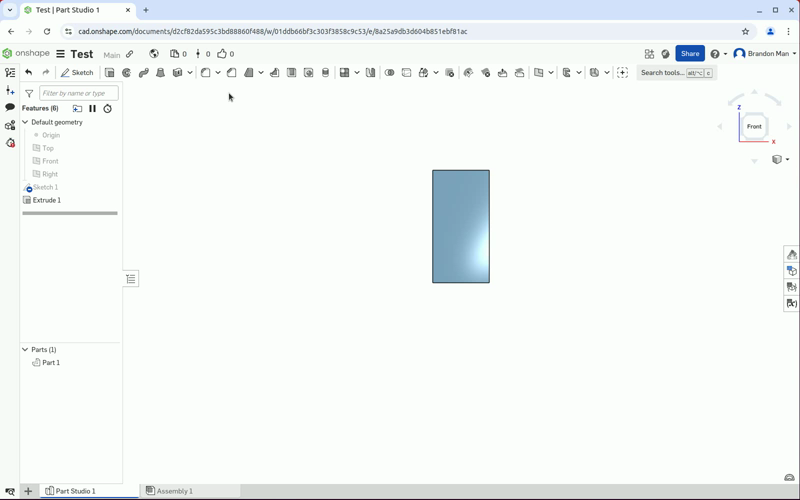
mouse_move(73, 352)
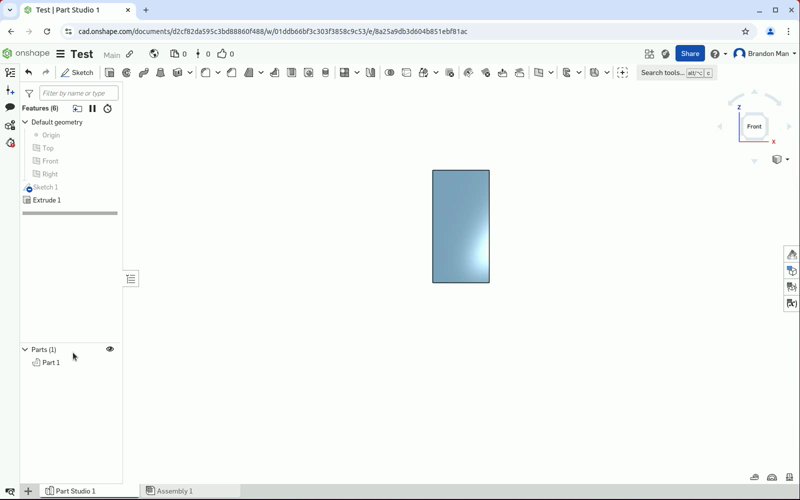
key(y)
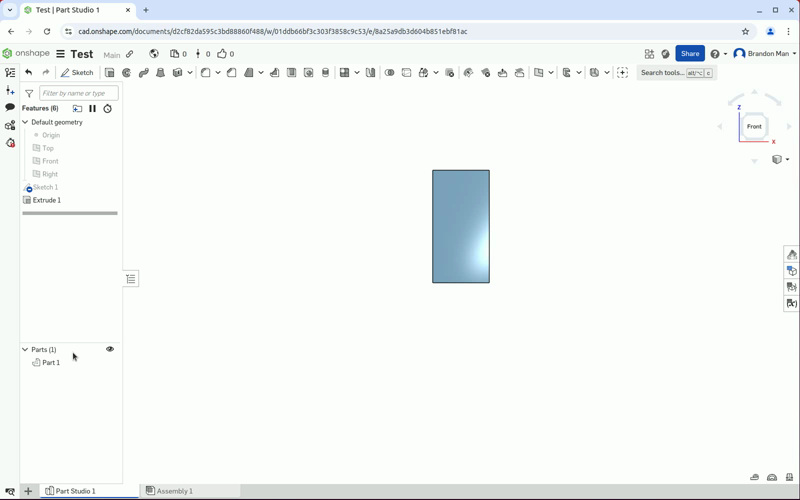
key(shift+p)
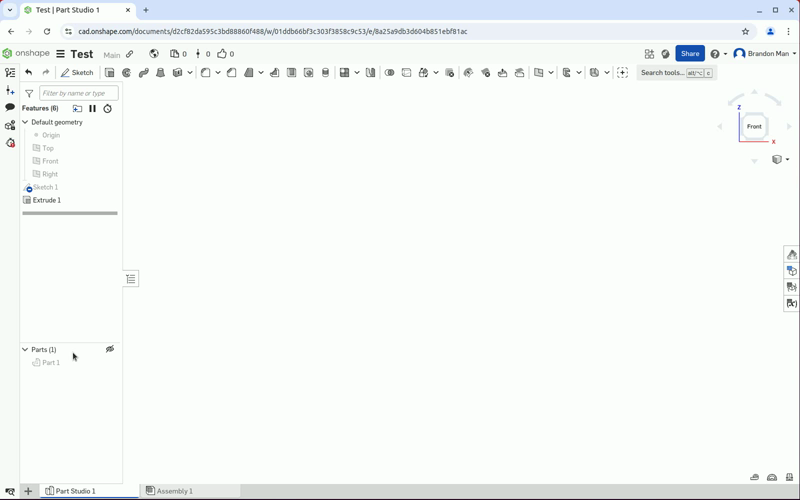
key(space)
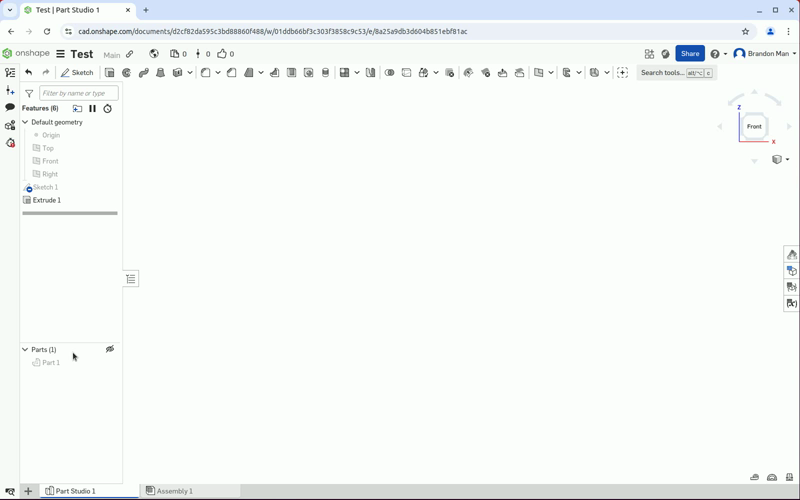
key_down(shift)
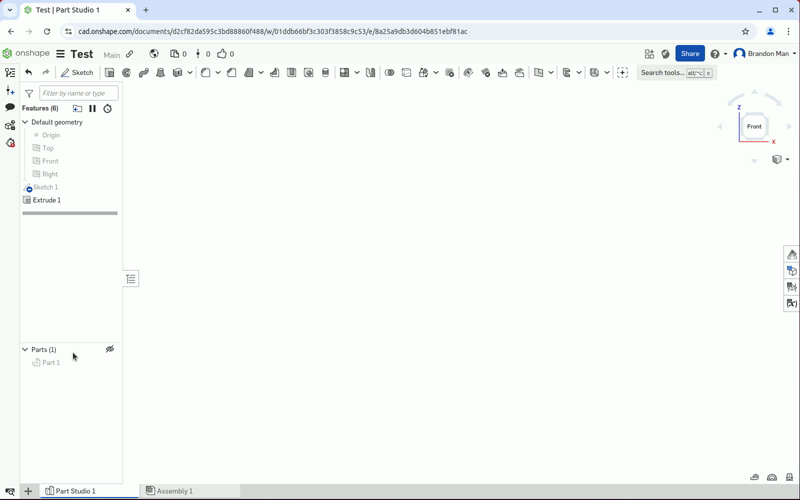
key(left)
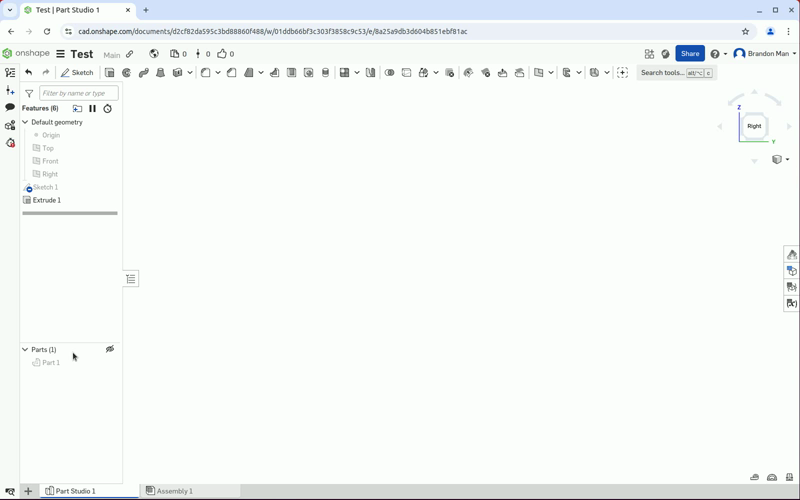
key_up(shift)
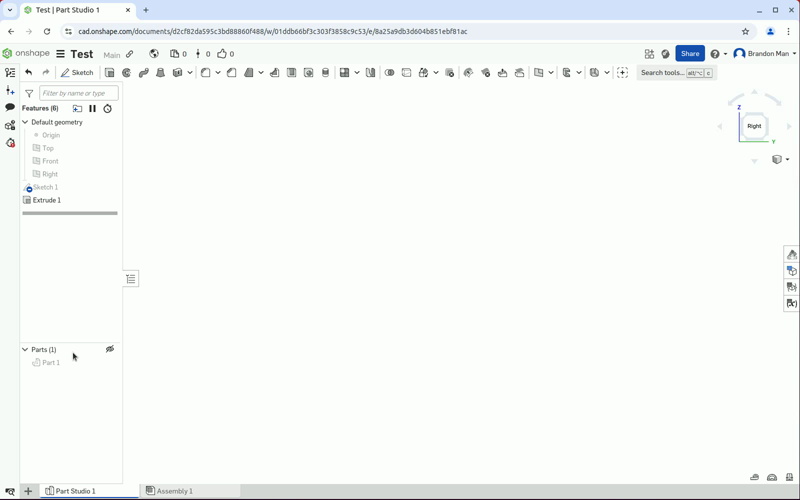
mouse_move(73, 352)
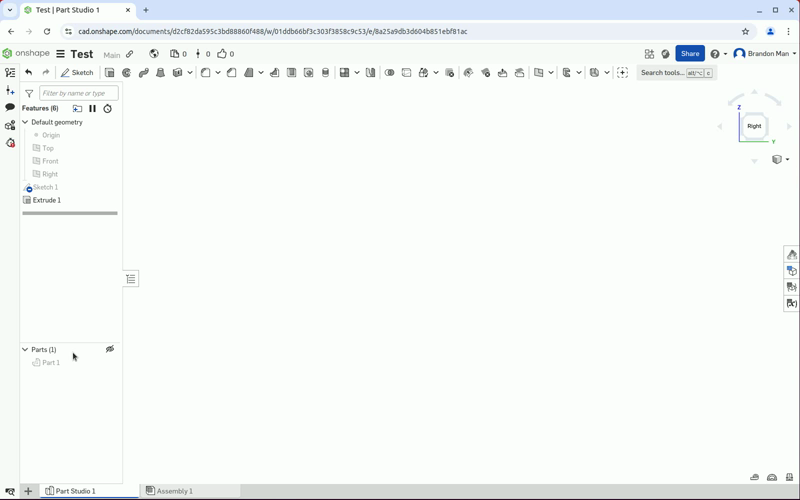
key(shift+y)
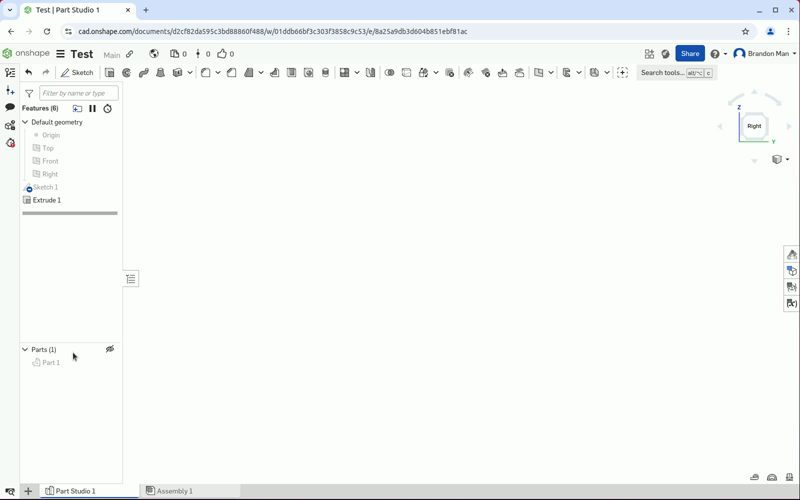
key(shift+s)
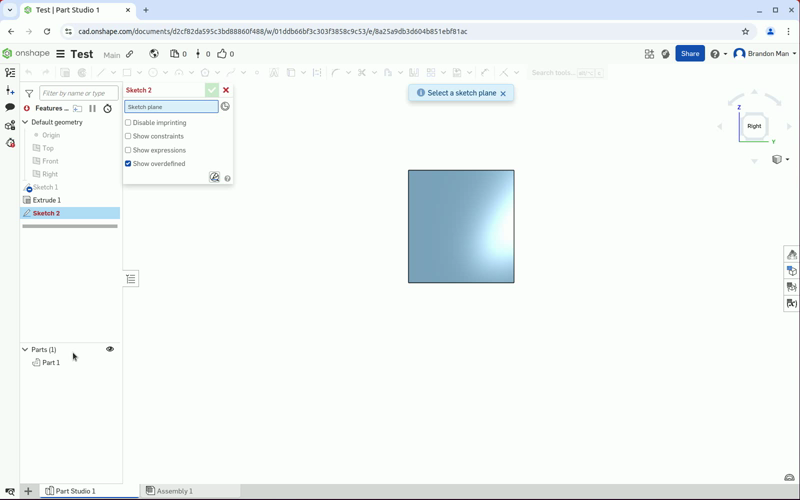
mouse_move(73, 176)
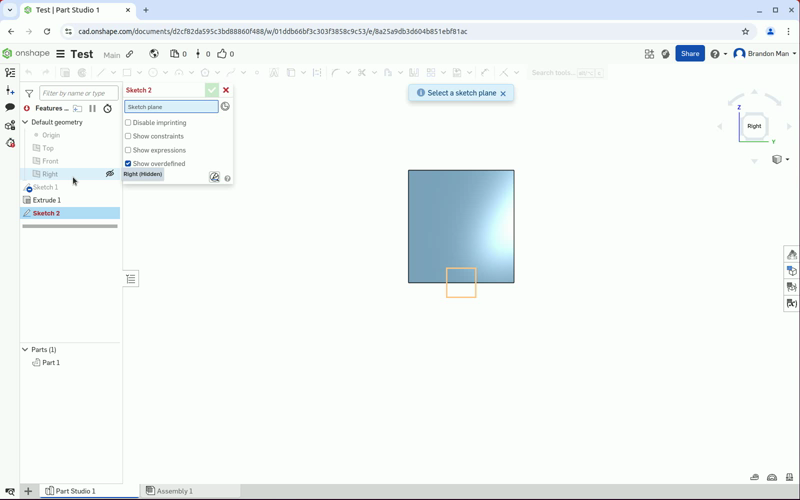
click(73, 176)
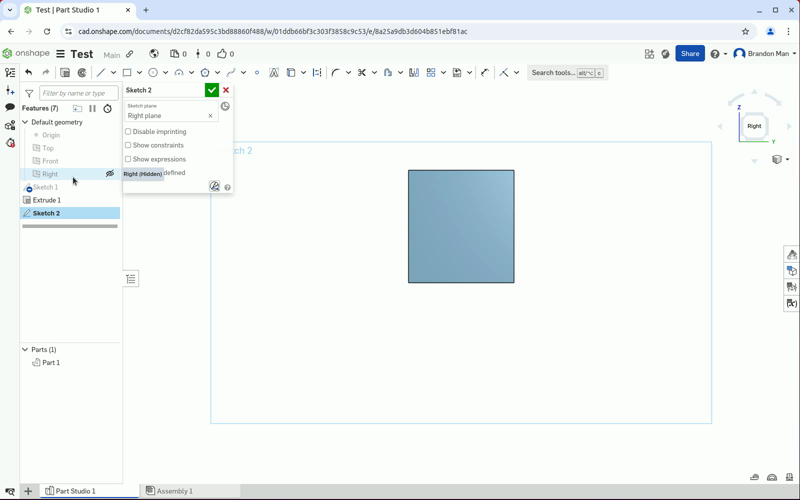
mouse_move(73, 352)
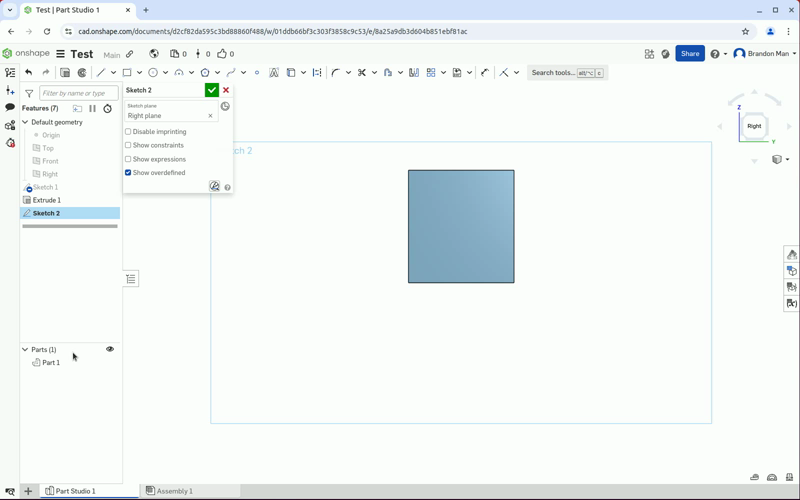
key(y)
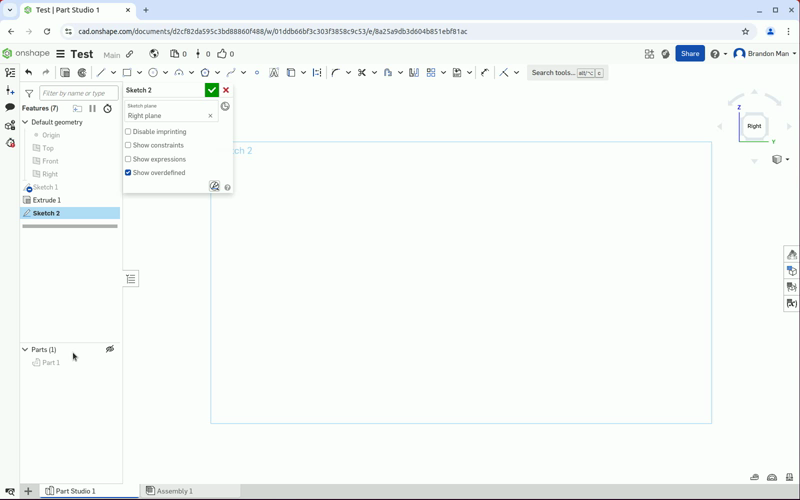
key(l)
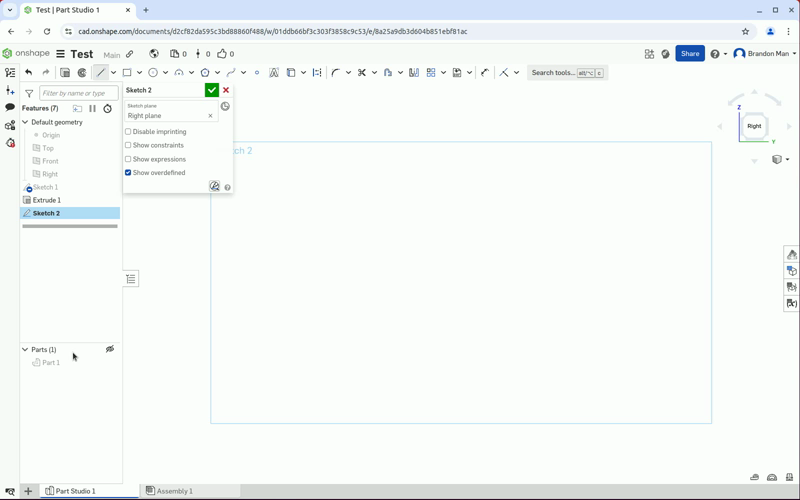
key_down(shift)
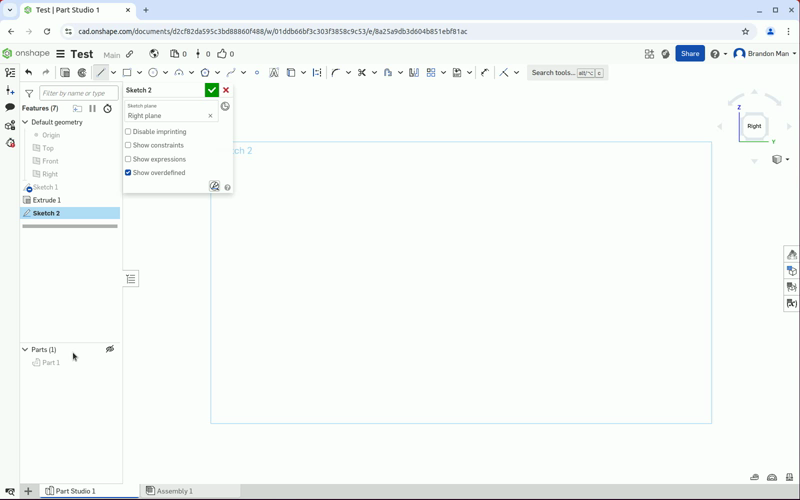
mouse_move(441, 264)
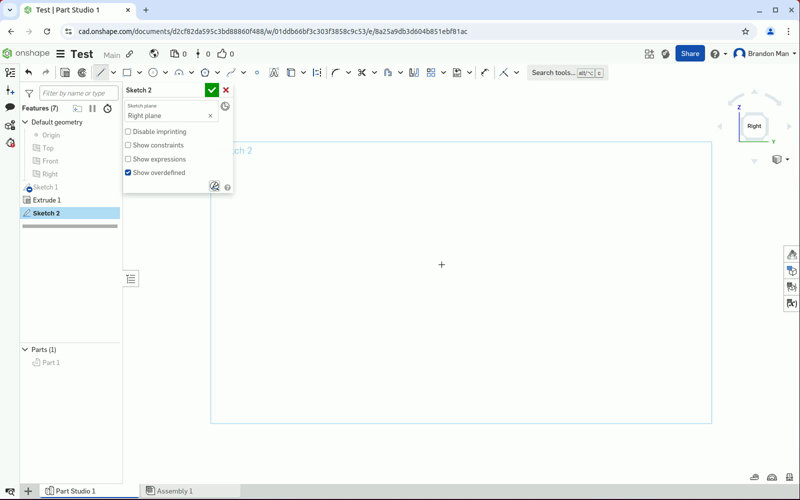
click(441, 264)
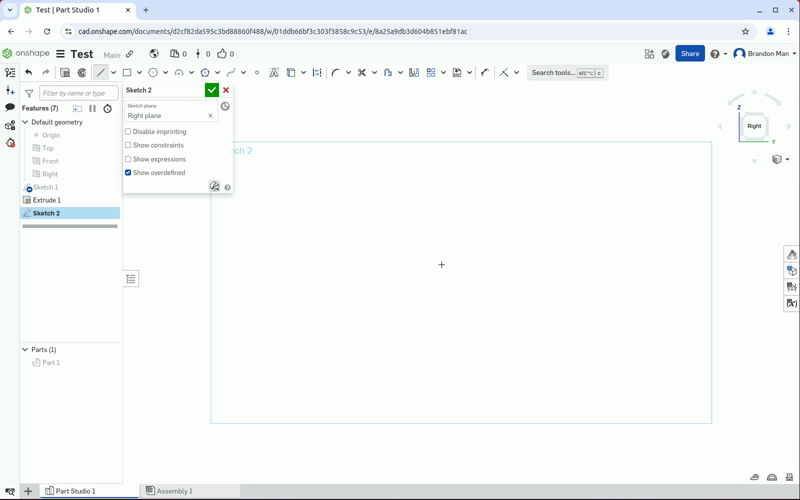
key_up(shift)
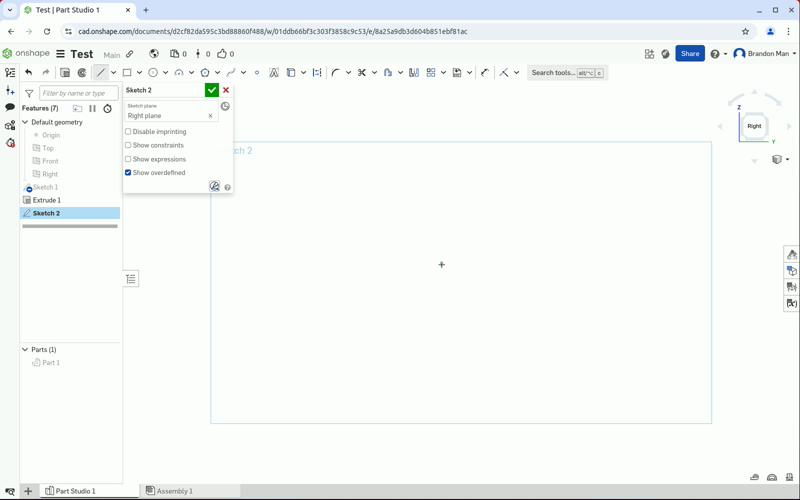
key_down(shift)
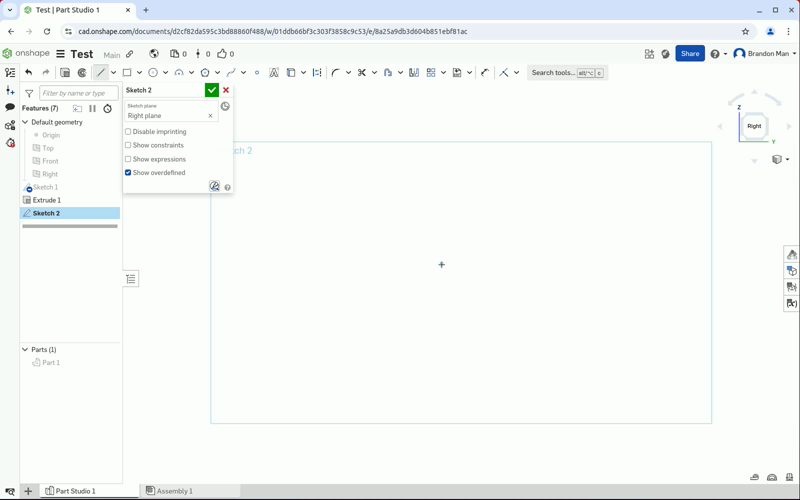
mouse_move(471, 264)
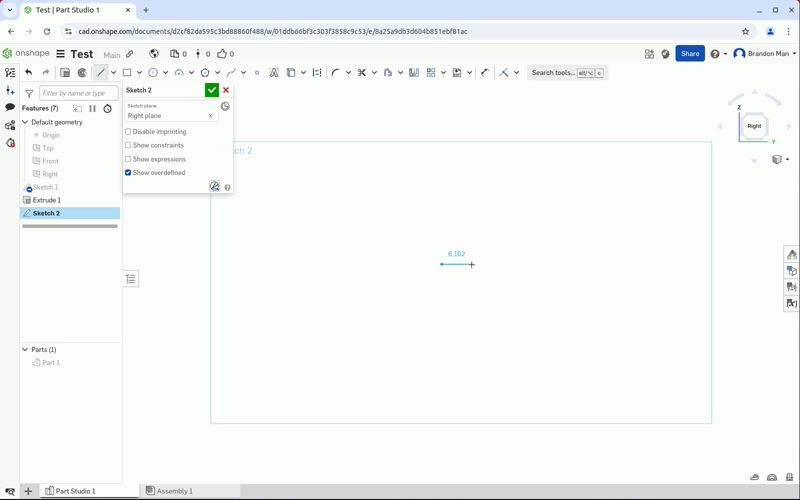
mouse_move(479, 264)
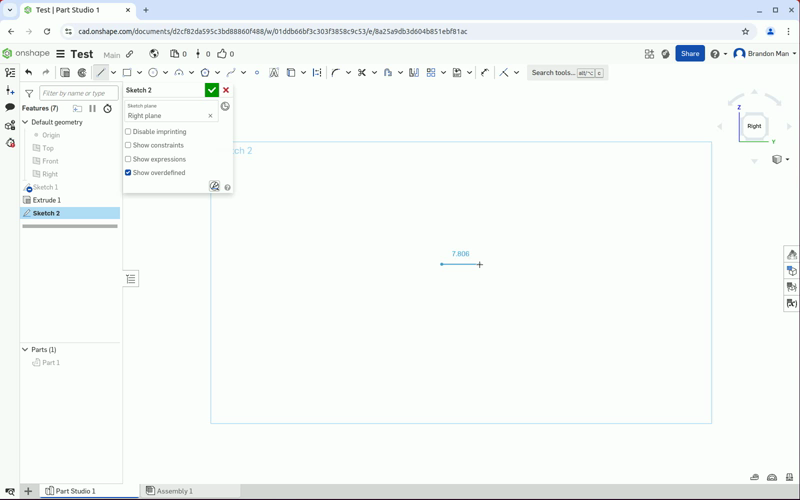
click(479, 264)
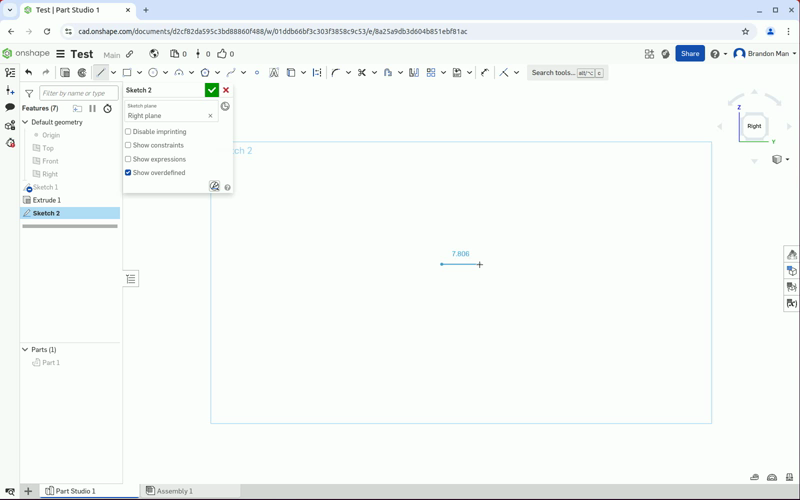
key_up(shift)
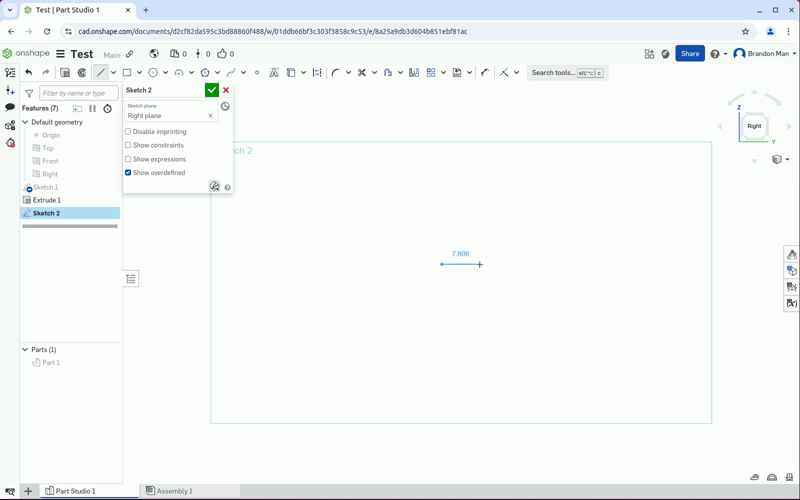
key_down(shift)
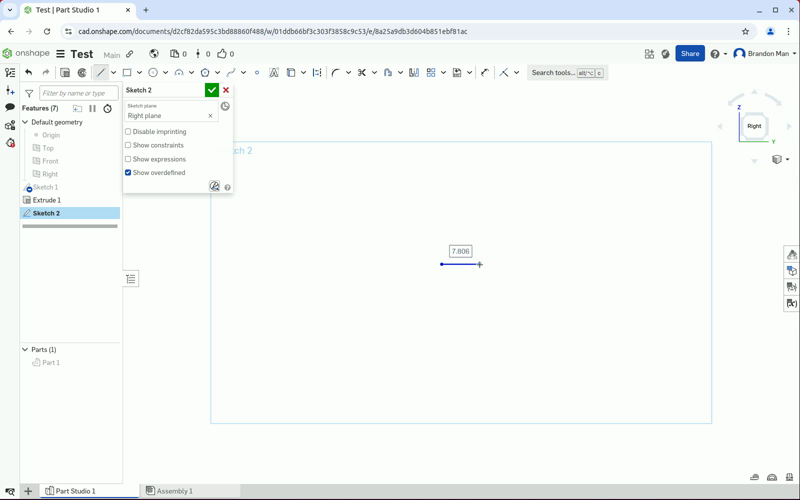
mouse_move(479, 170)
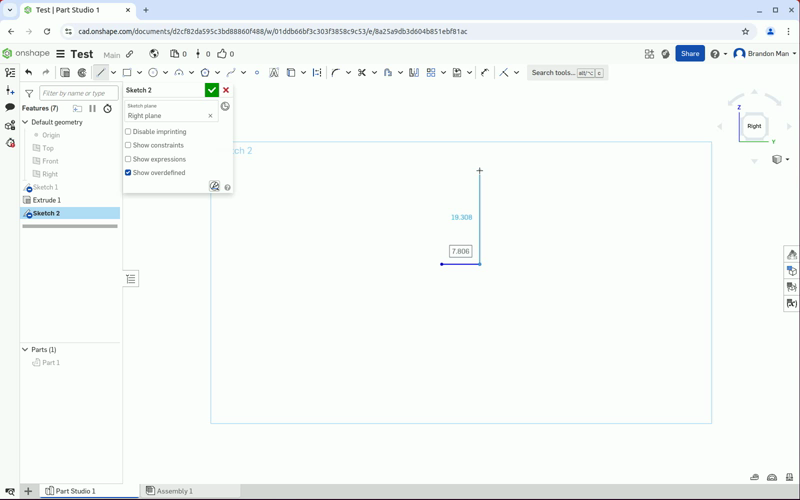
click(479, 170)
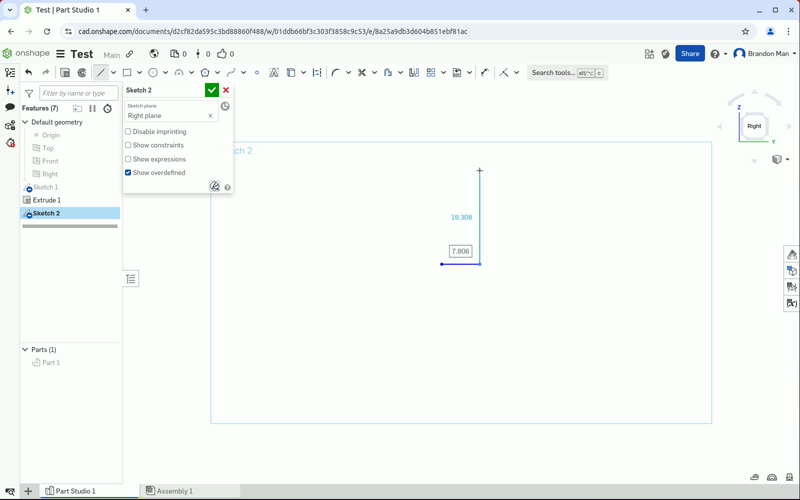
key_up(shift)
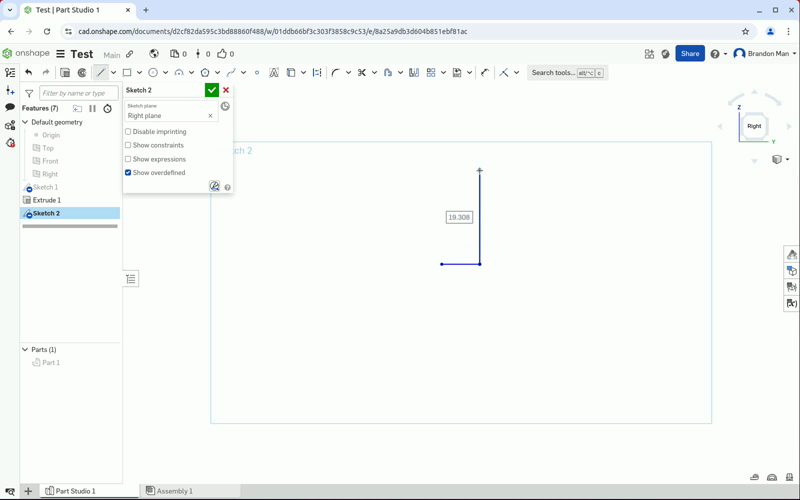
key_down(shift)
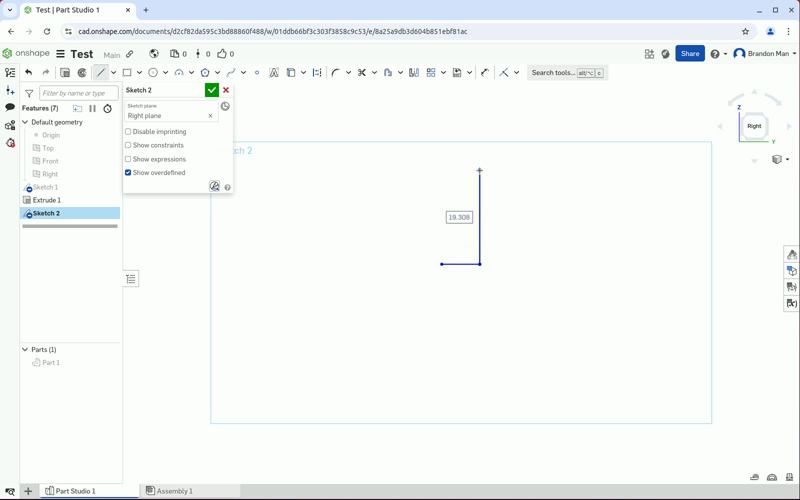
mouse_move(509, 170)
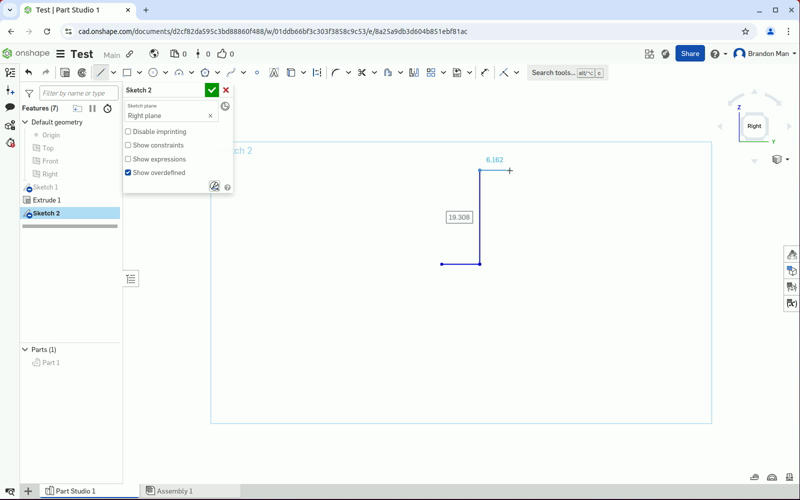
mouse_move(441, 170)
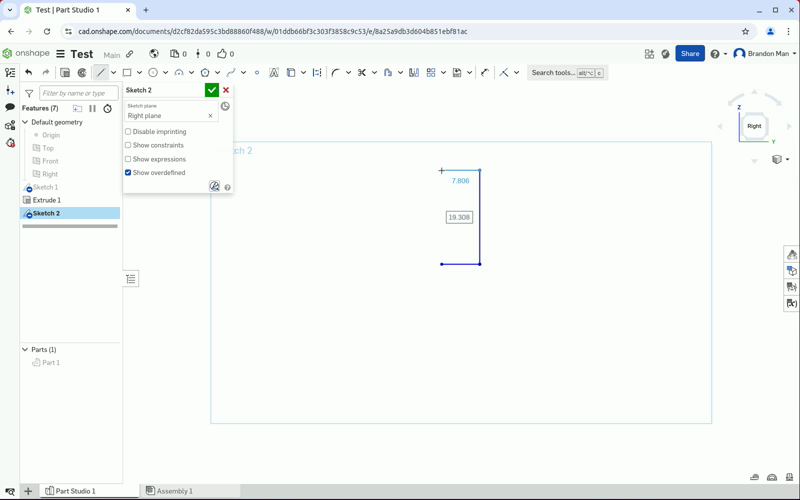
click(441, 170)
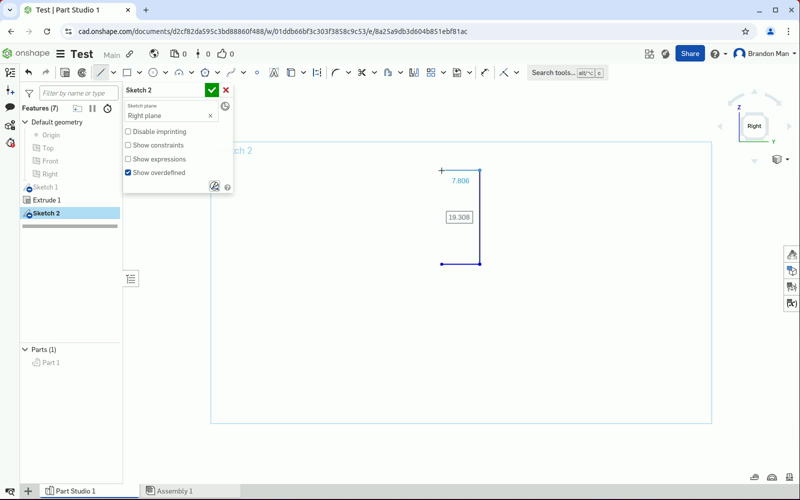
key_up(shift)
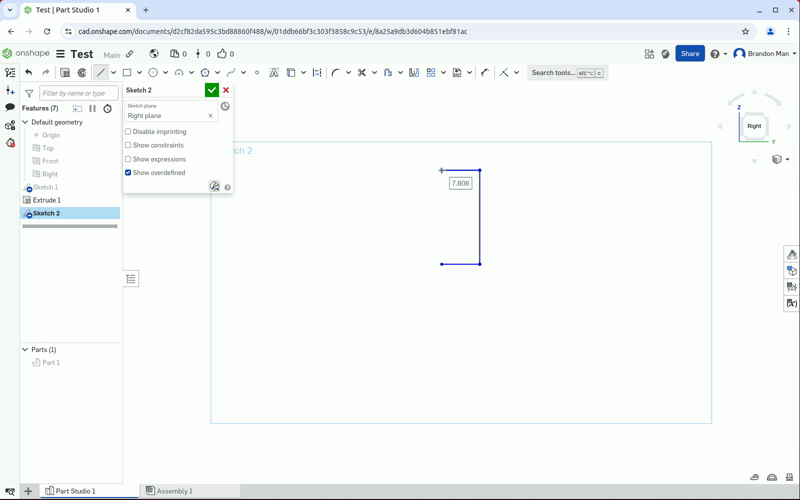
key_down(shift)
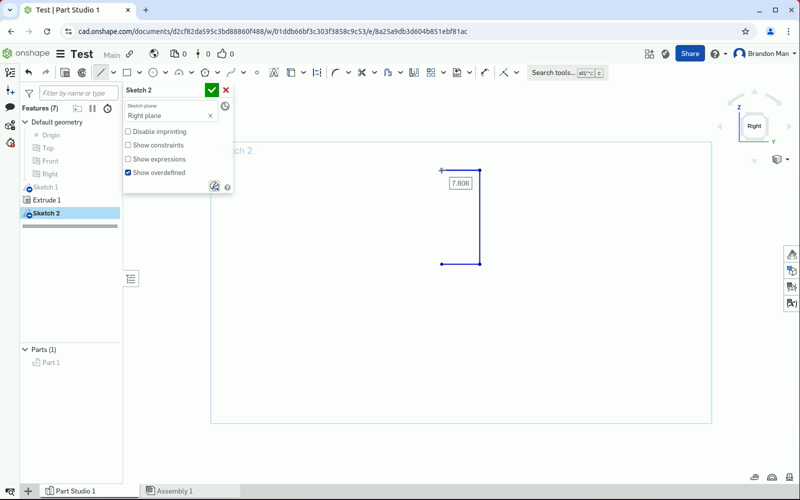
mouse_move(441, 264)
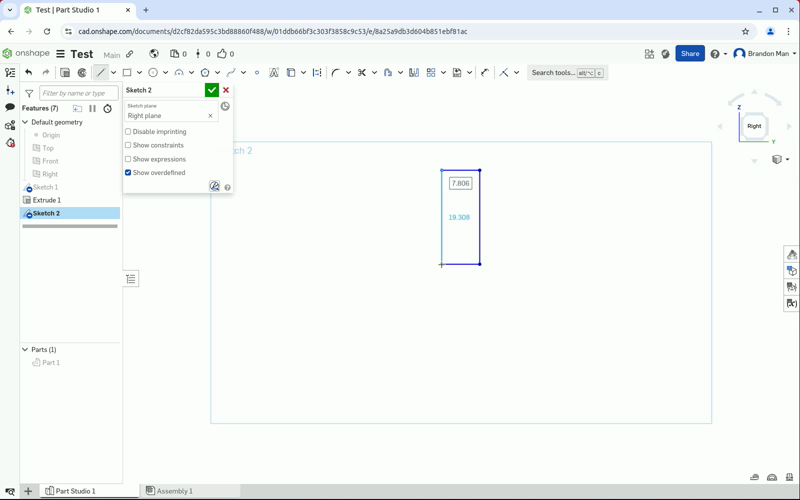
key_up(shift)
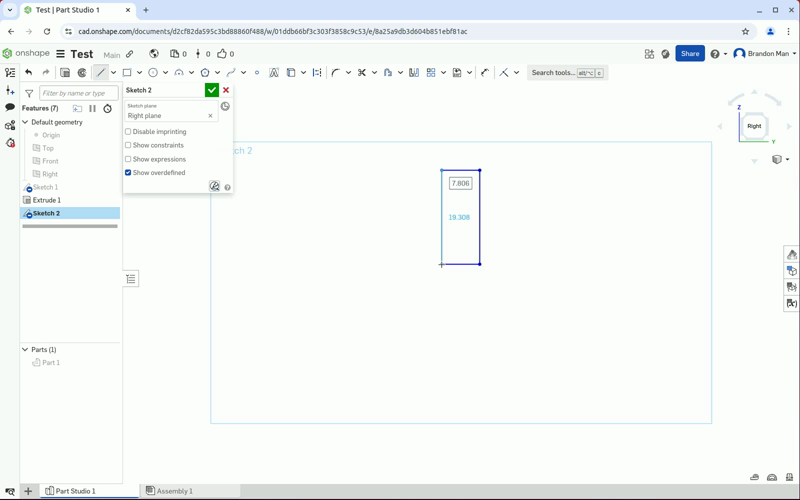
click(441, 264)
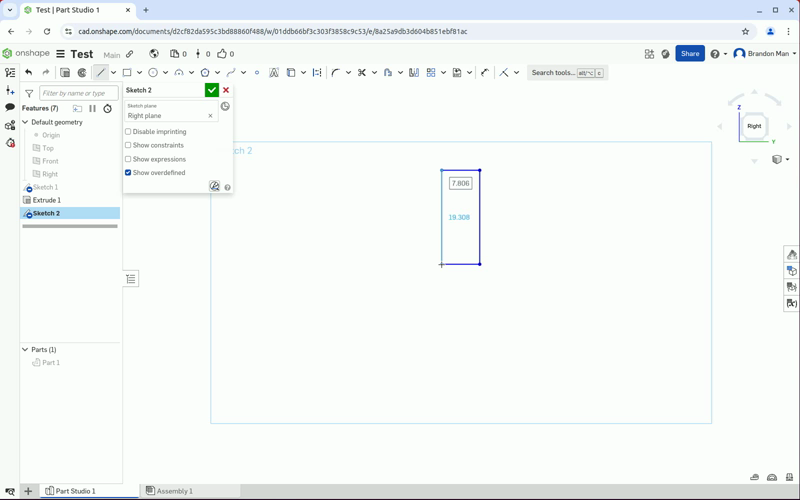
key(esc)
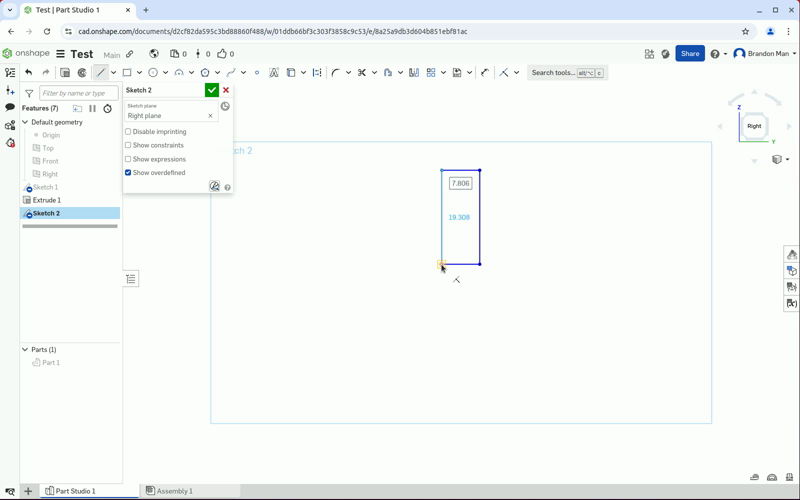
mouse_move(469, 196)
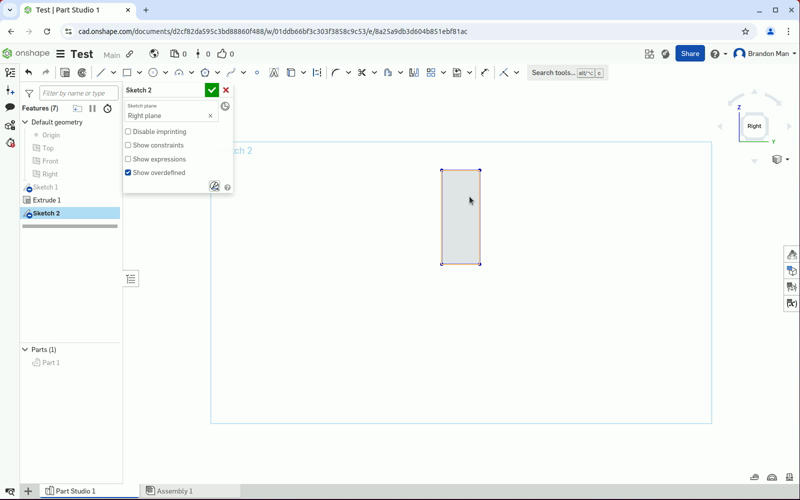
click(469, 196)
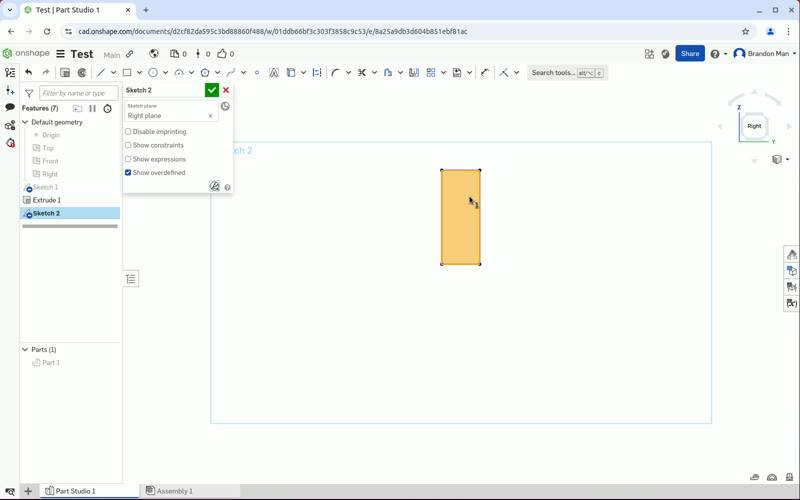
mouse_move(73, 352)
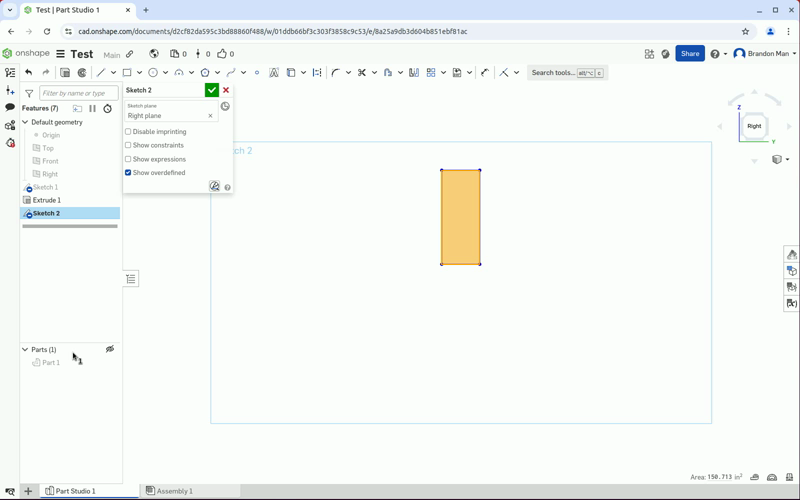
key(shift+y)
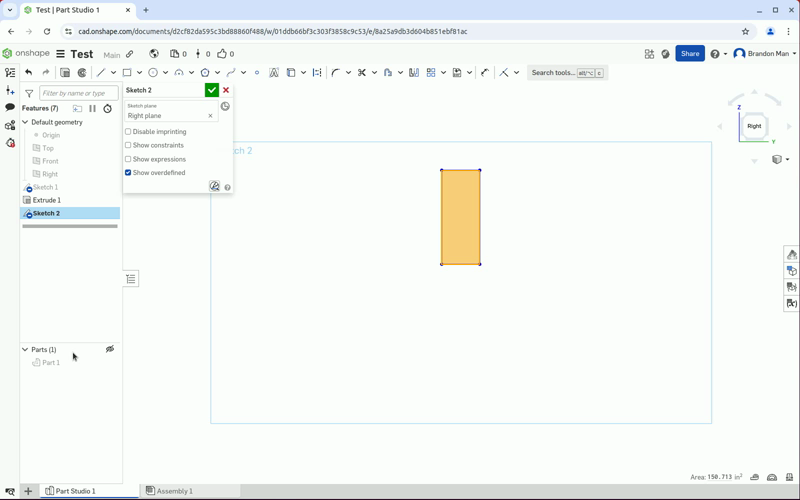
key(shift+e)
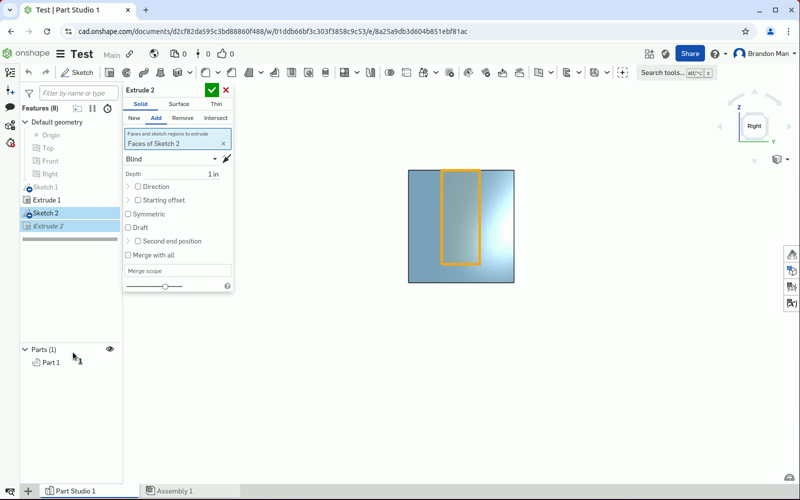
mouse_move(143, 106)
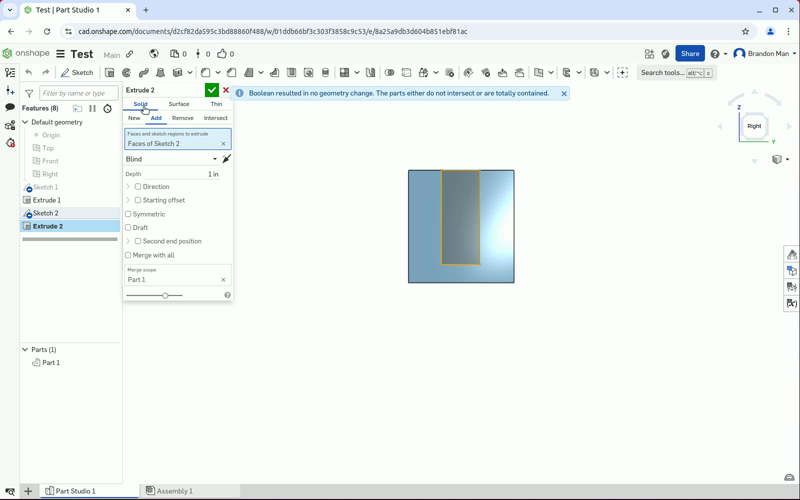
click(143, 106)
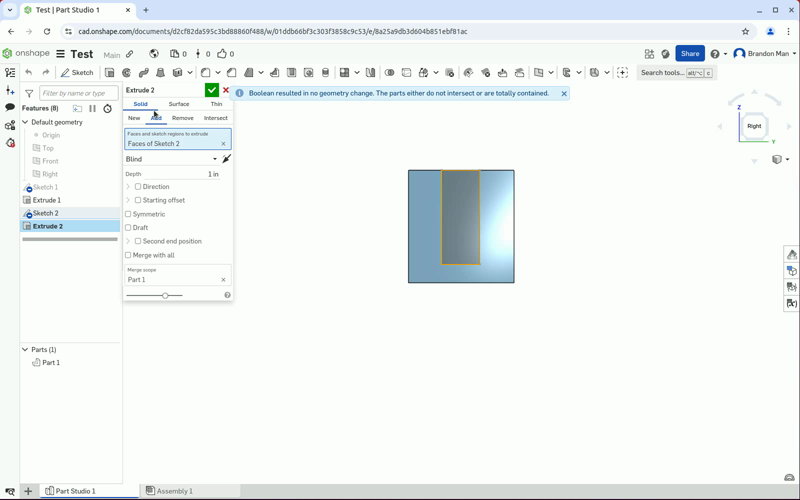
mouse_move(186, 120)
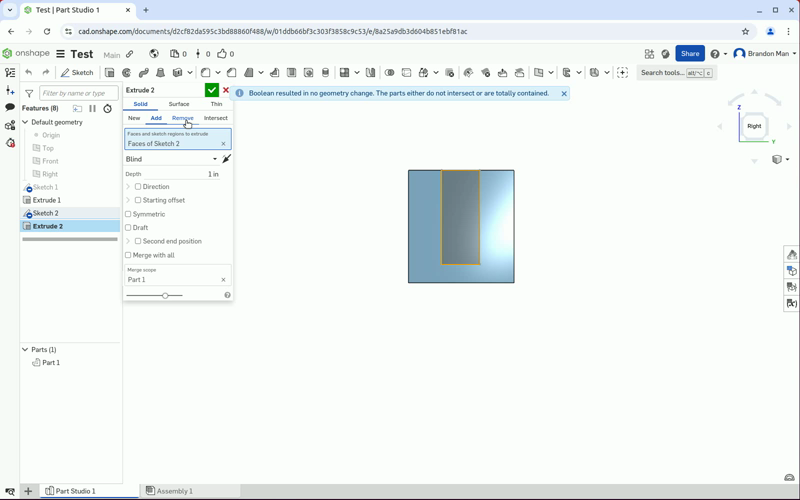
click(186, 120)
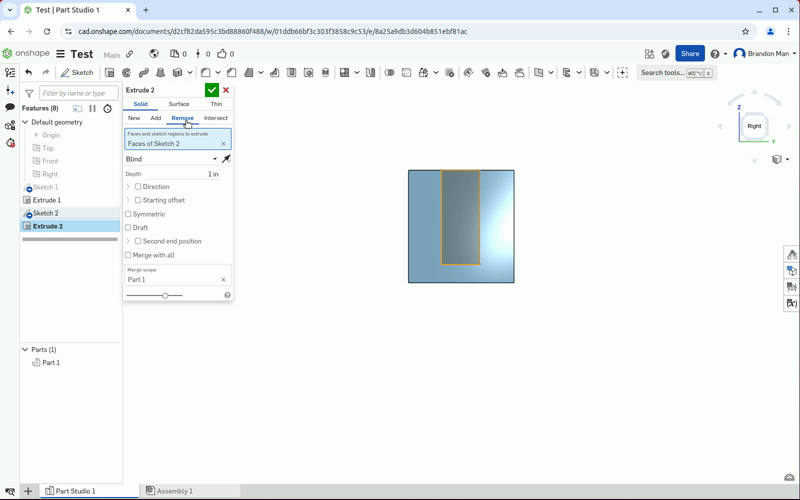
key(tab, 4)
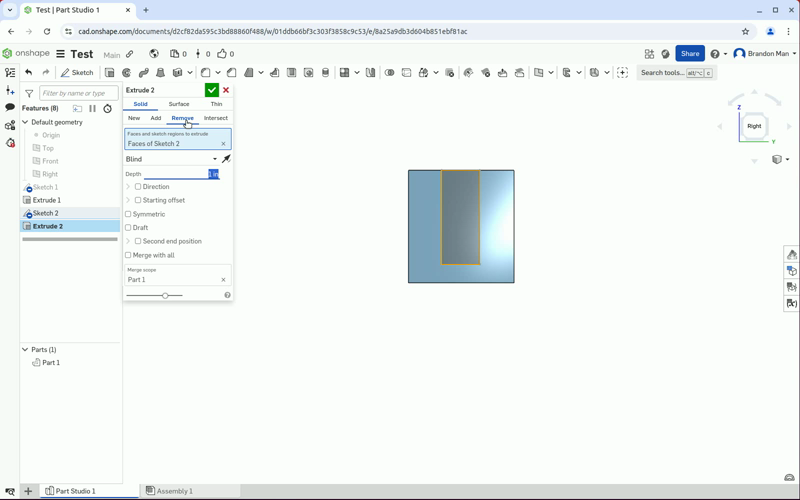
text(11.554)
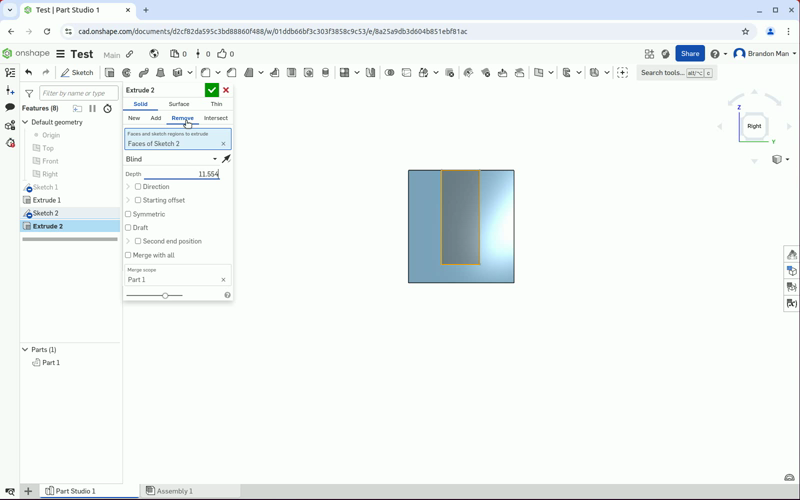
key(tab, 3)
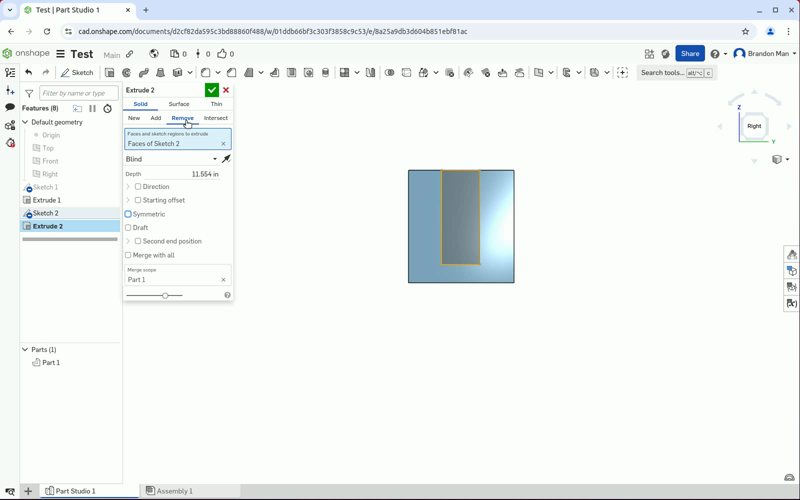
key(space)
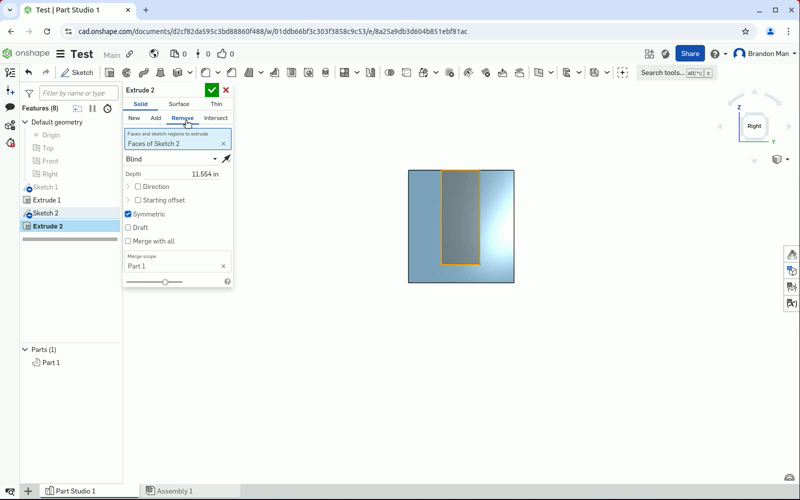
key(tab, 2)
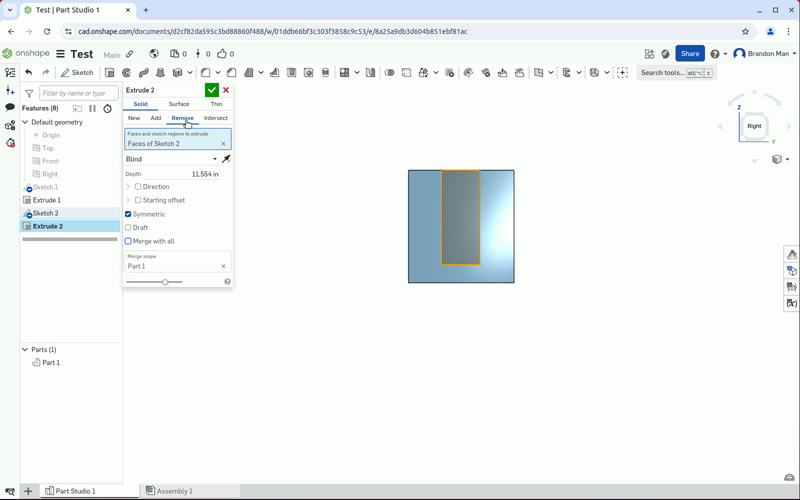
key(space)
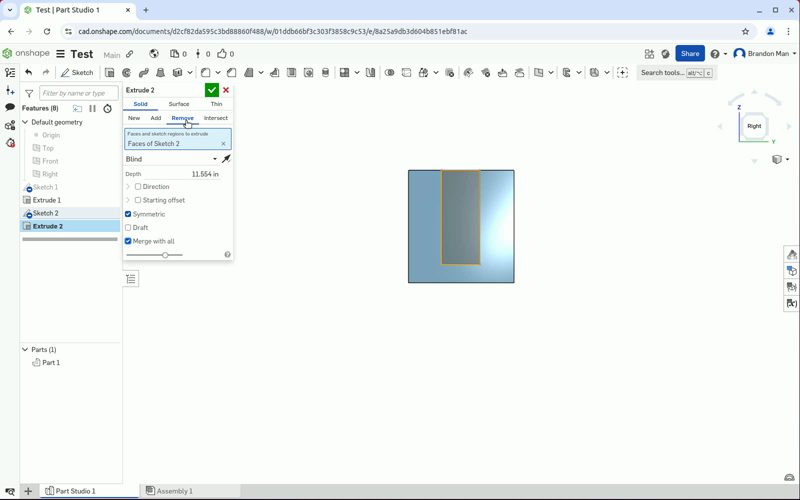
key(enter)
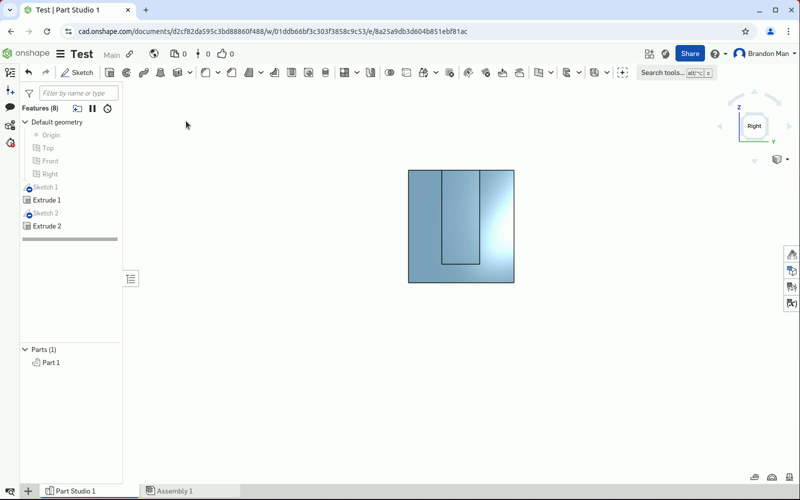
key(shift+h)
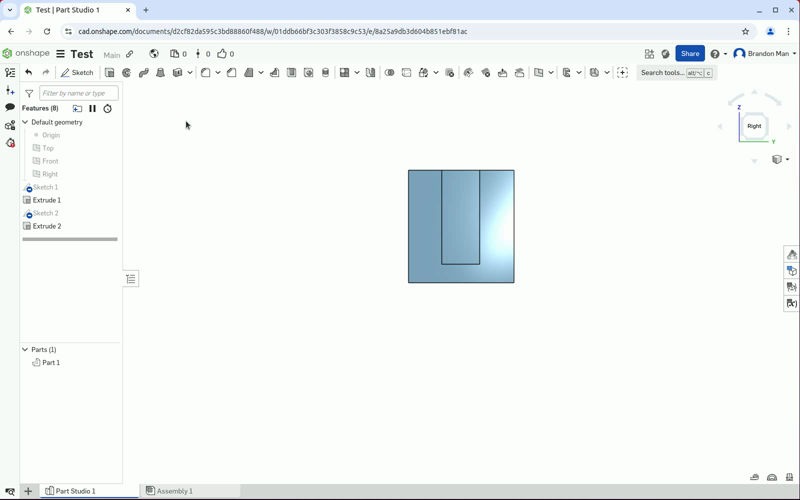
key(shift+h)
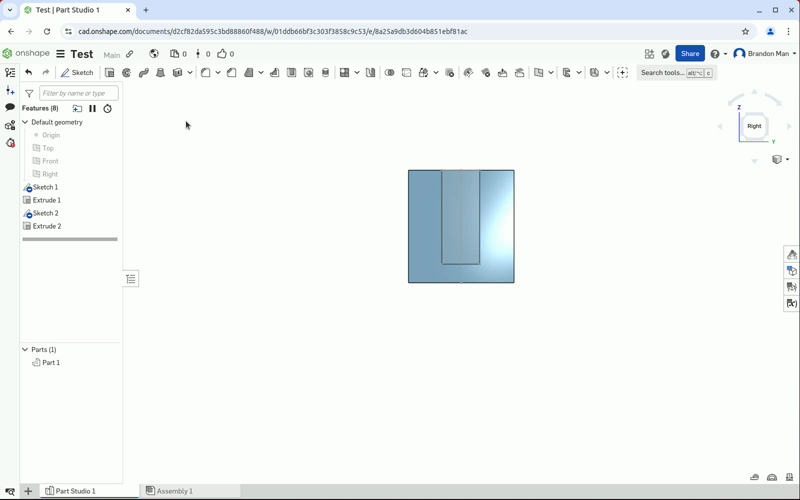
key(shift+7)
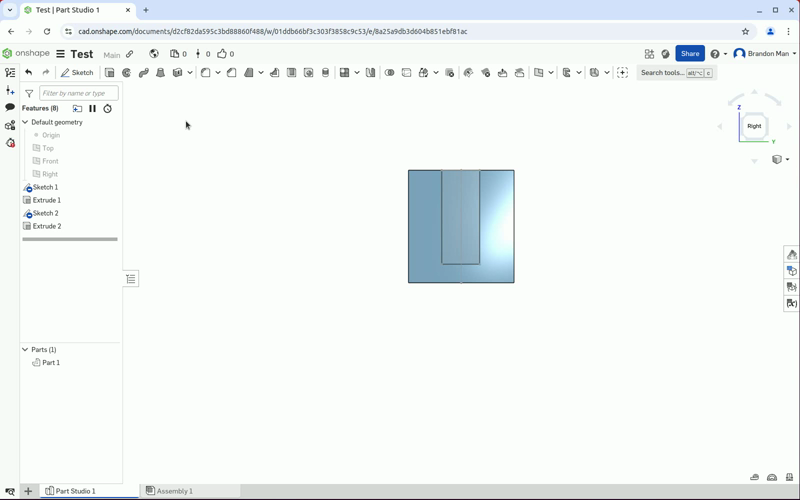
key(right, 2)
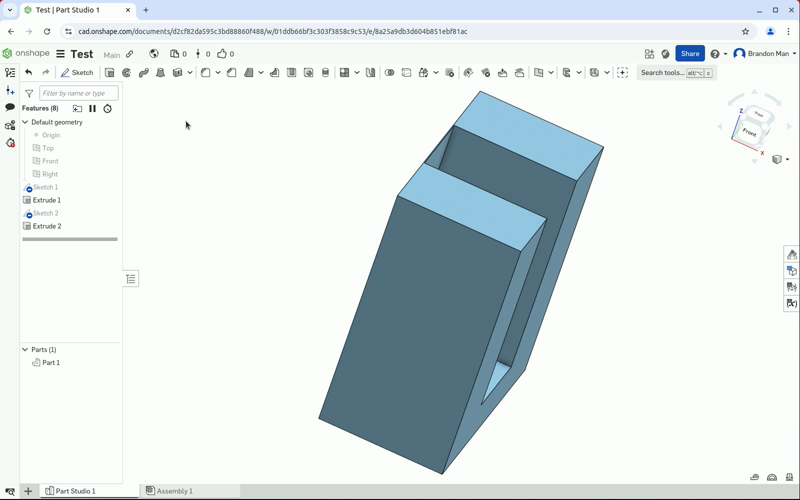
key(down, 2)
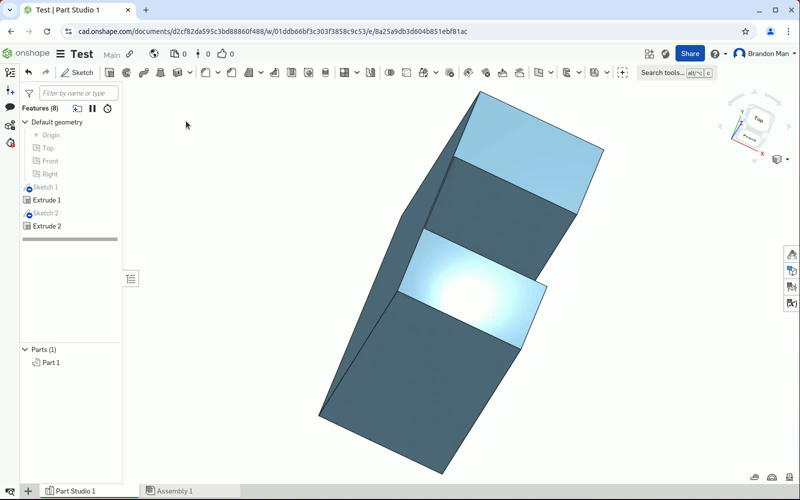
key(up, 2)
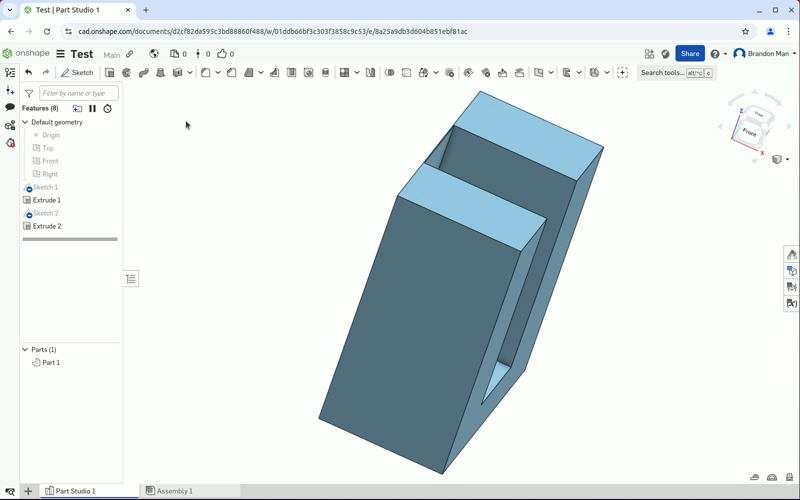
key(left, 2)
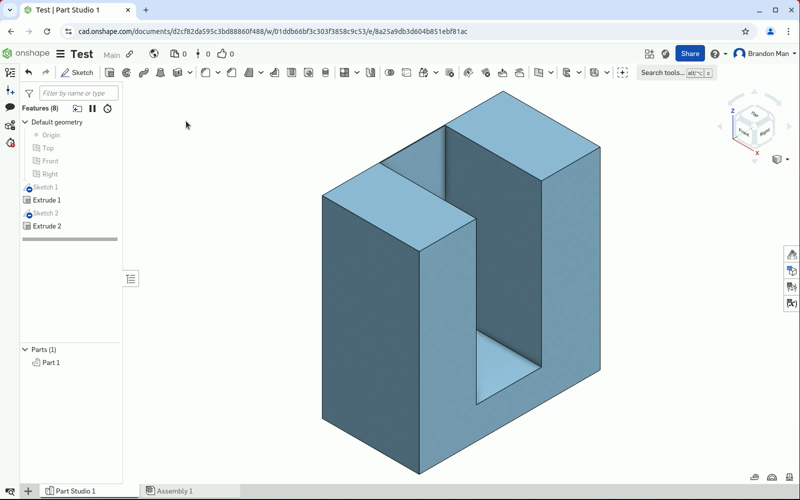
mouse_move(73, 189)
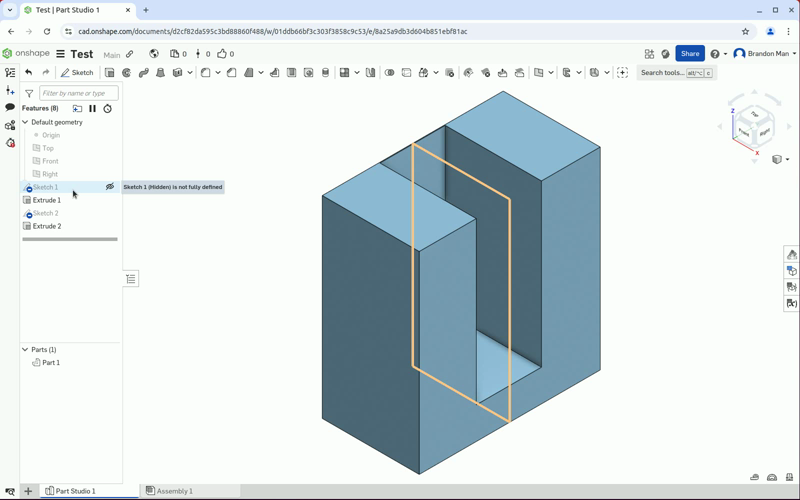
click(73, 189)